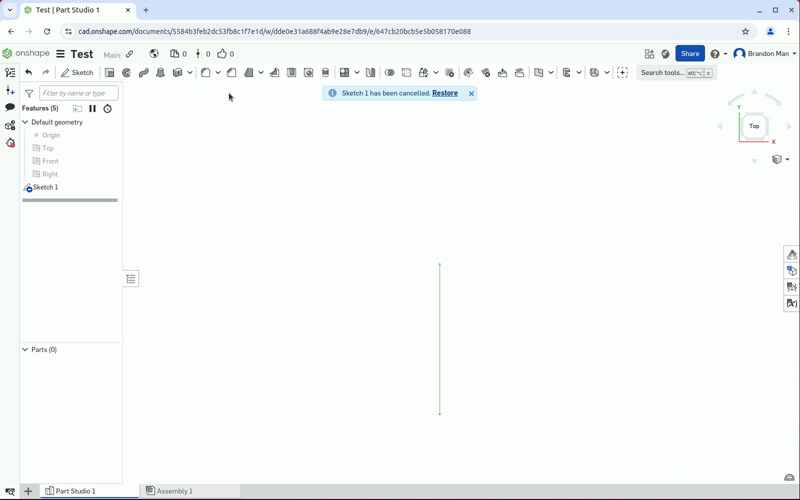
key(shift+h)
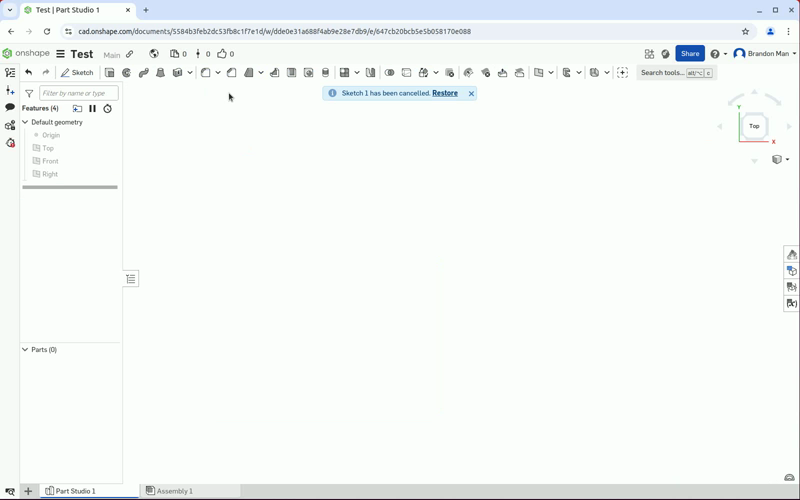
key(shift+s)
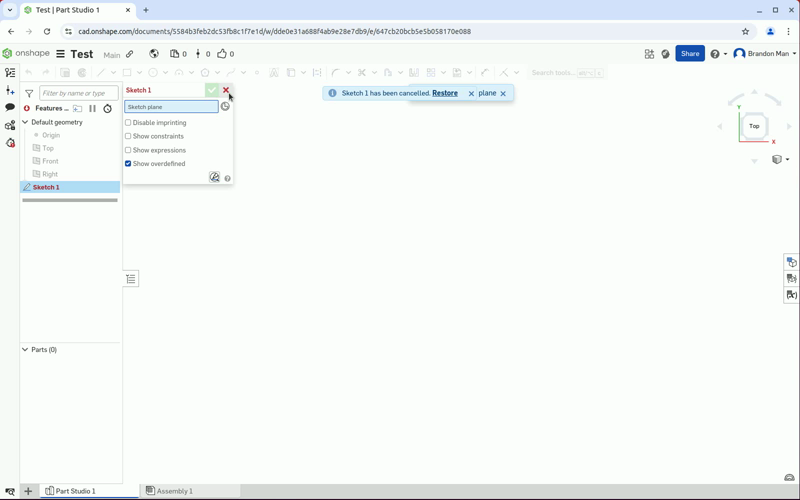
mouse_move(73, 150)
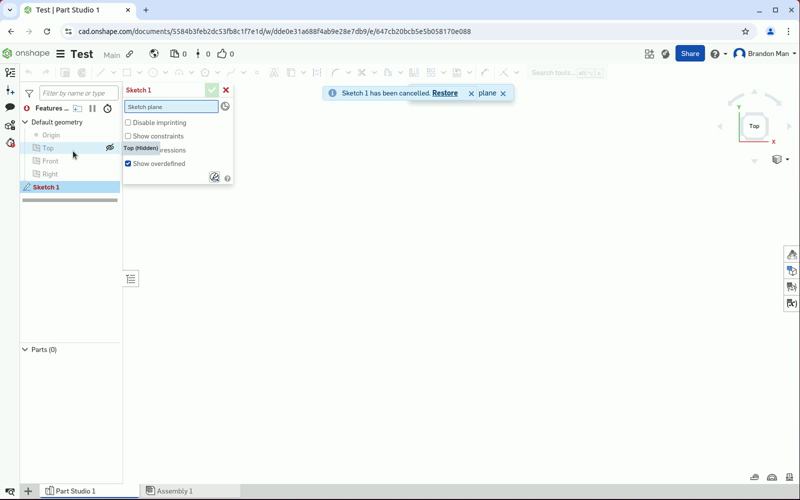
click(73, 150)
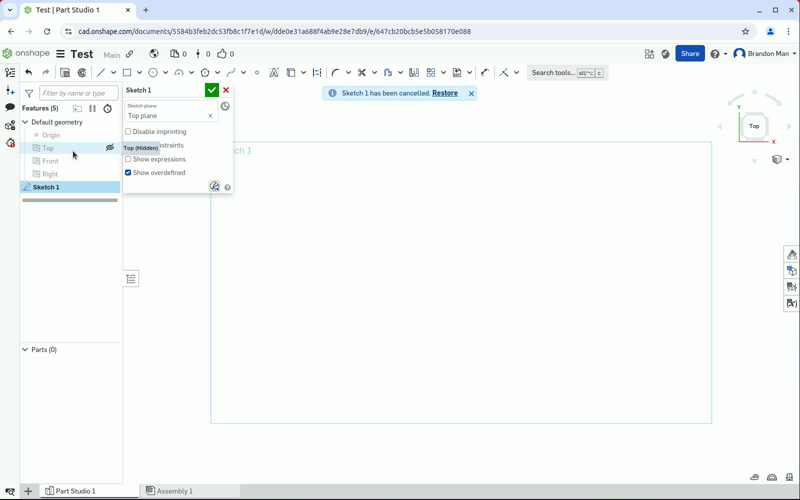
mouse_move(73, 352)
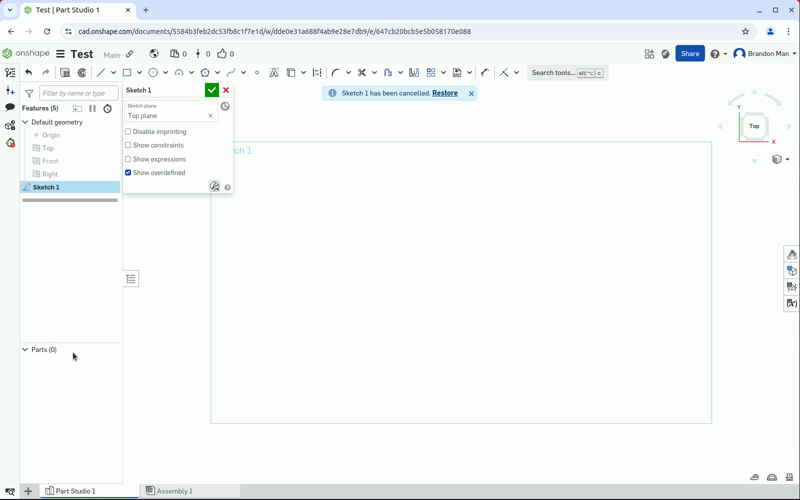
key(y)
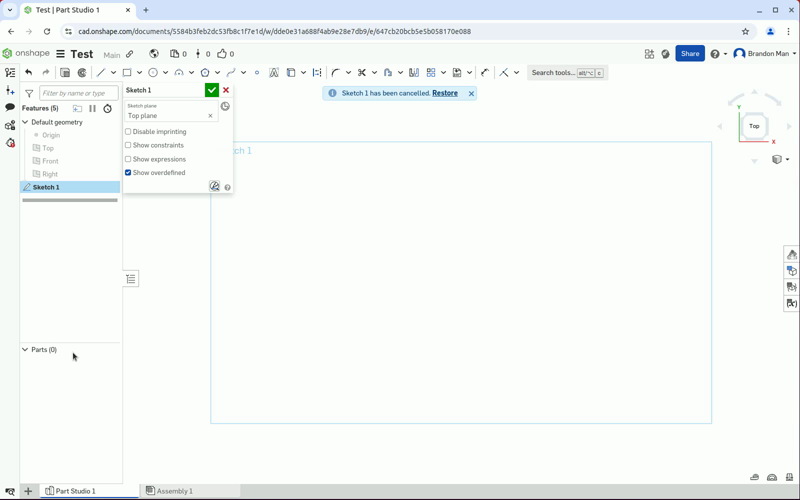
key(l)
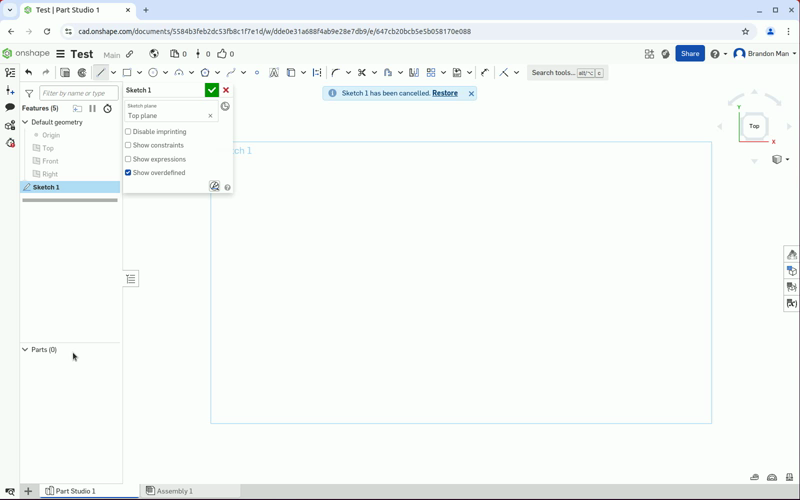
key_down(shift)
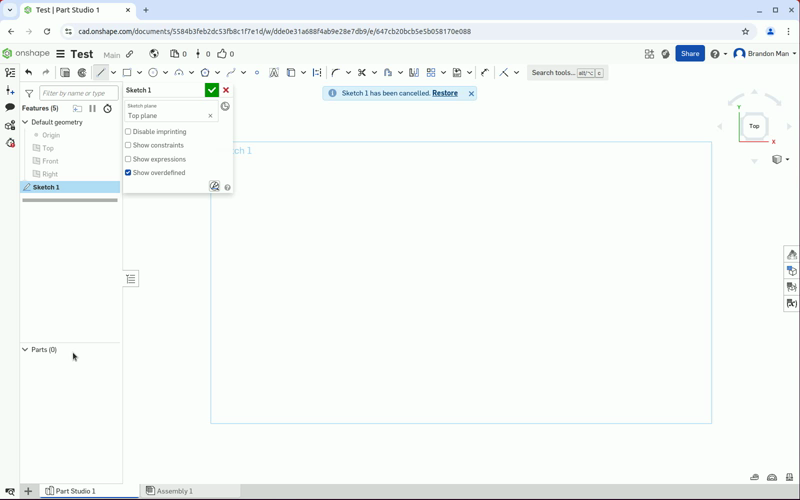
mouse_move(385, 347)
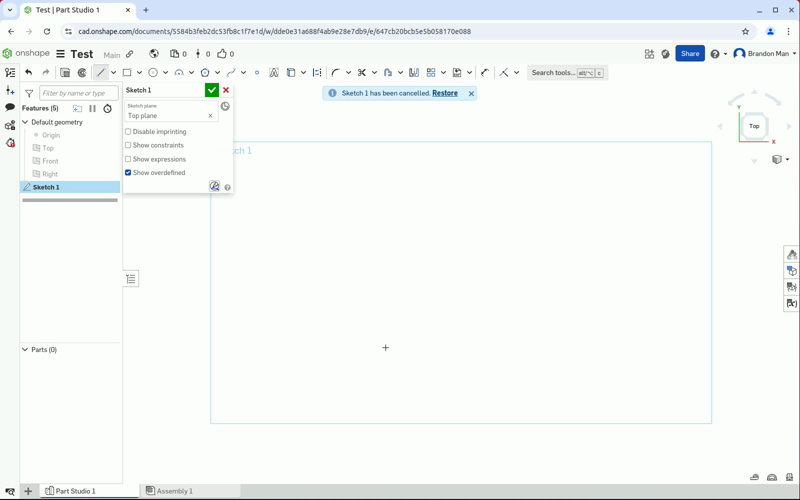
click(385, 347)
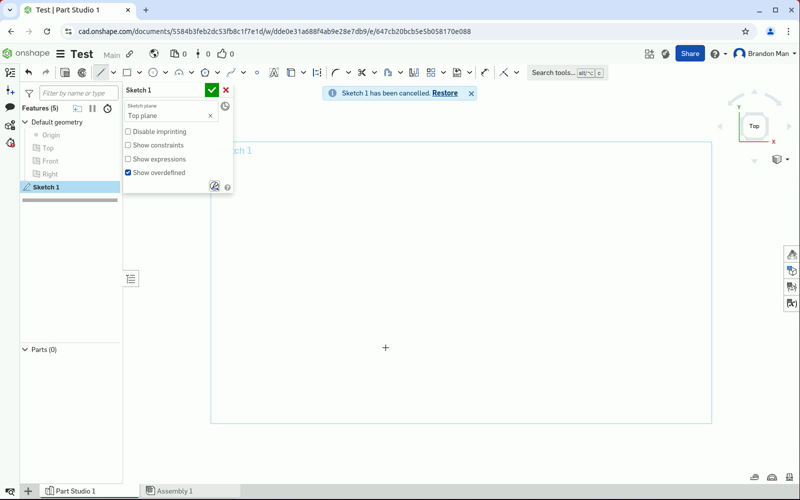
key_up(shift)
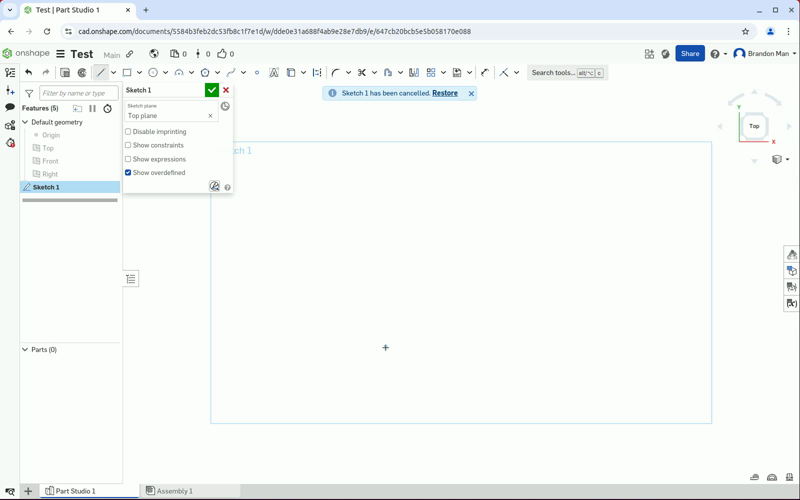
key_down(shift)
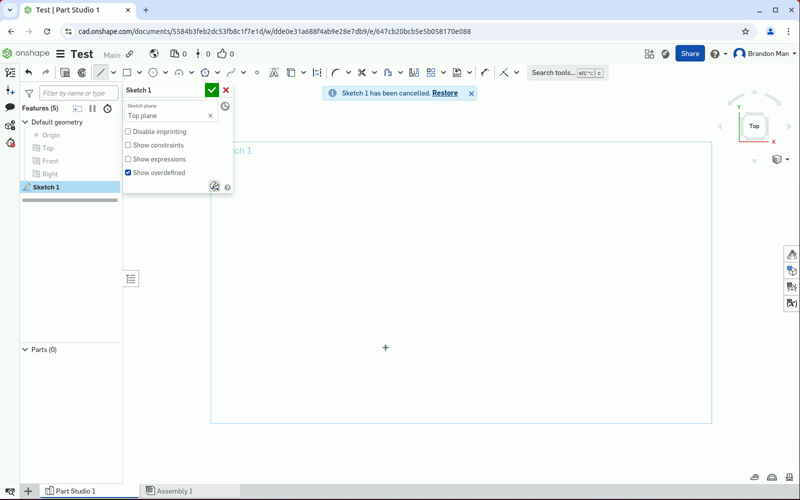
mouse_move(535, 347)
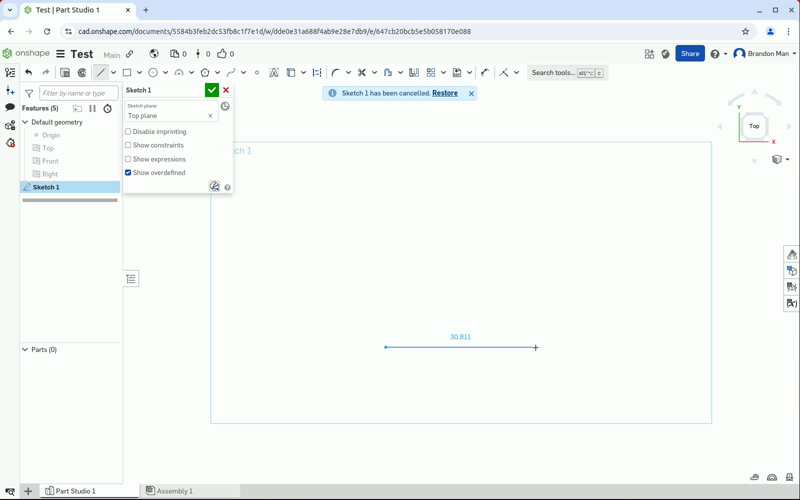
click(535, 347)
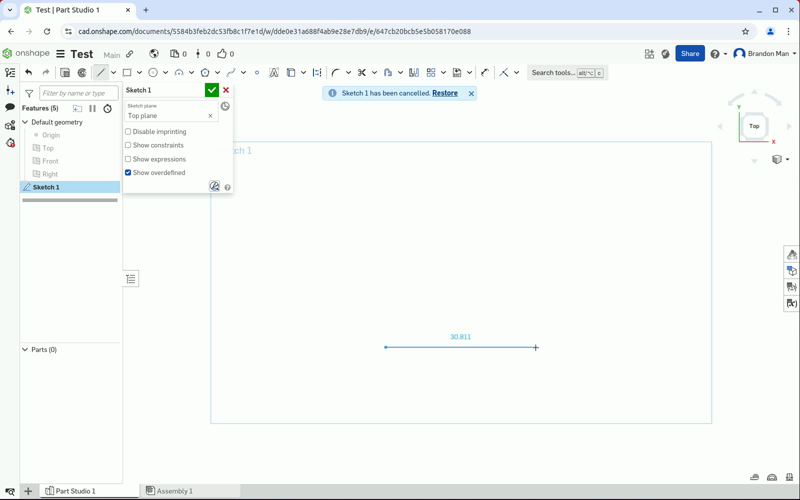
key_up(shift)
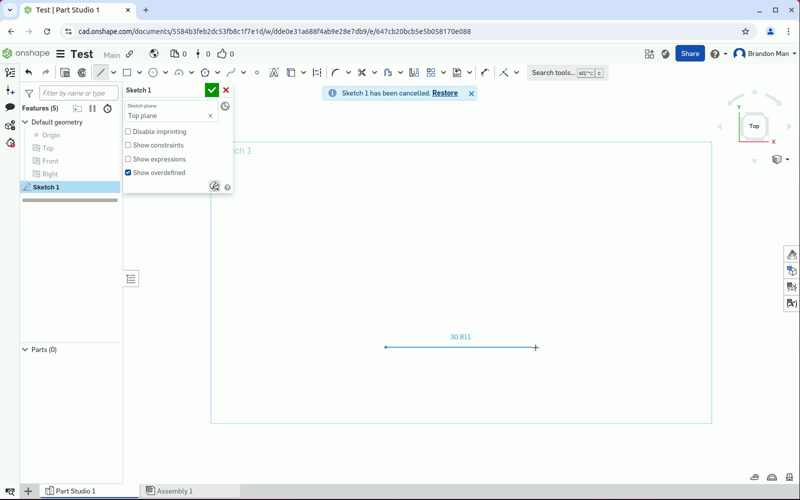
key_down(shift)
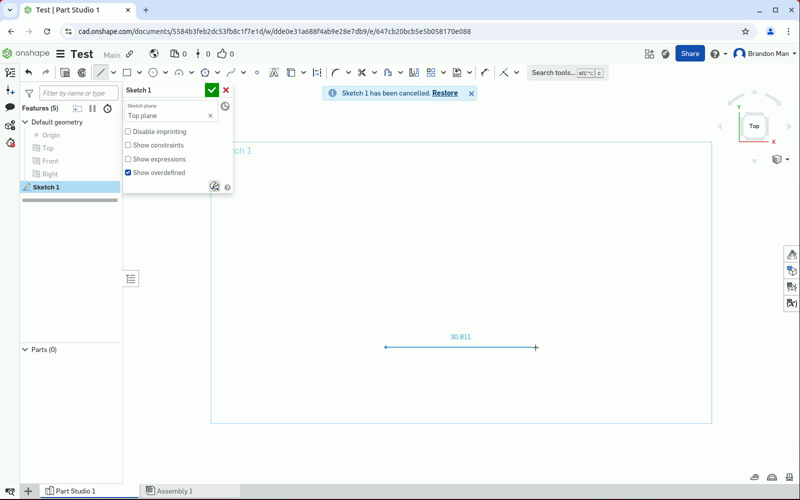
mouse_move(535, 218)
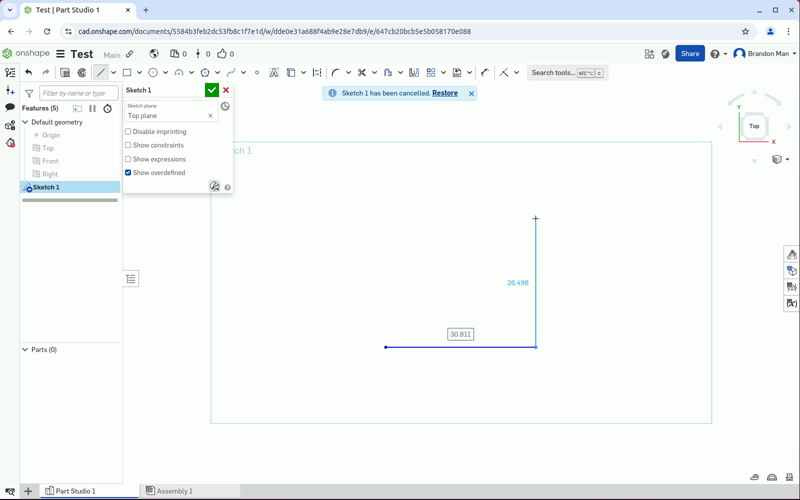
click(535, 218)
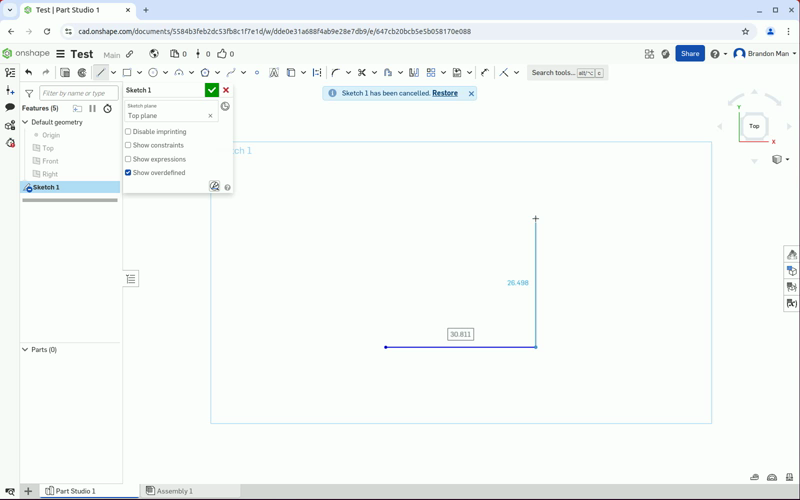
key_up(shift)
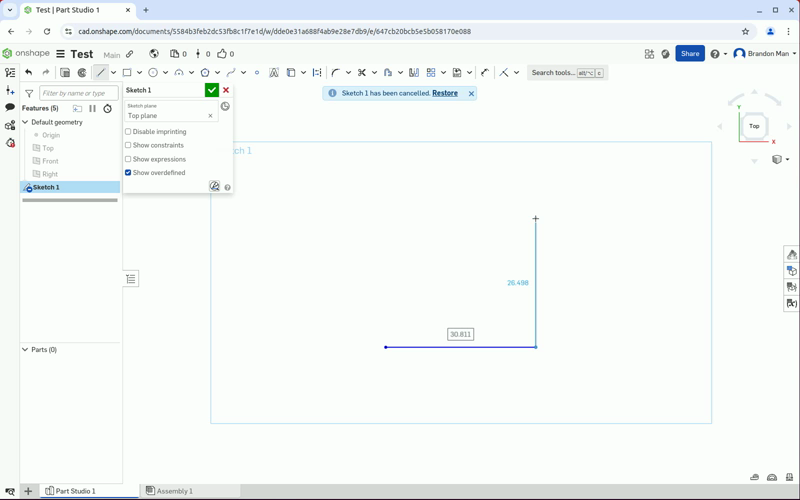
key_down(shift)
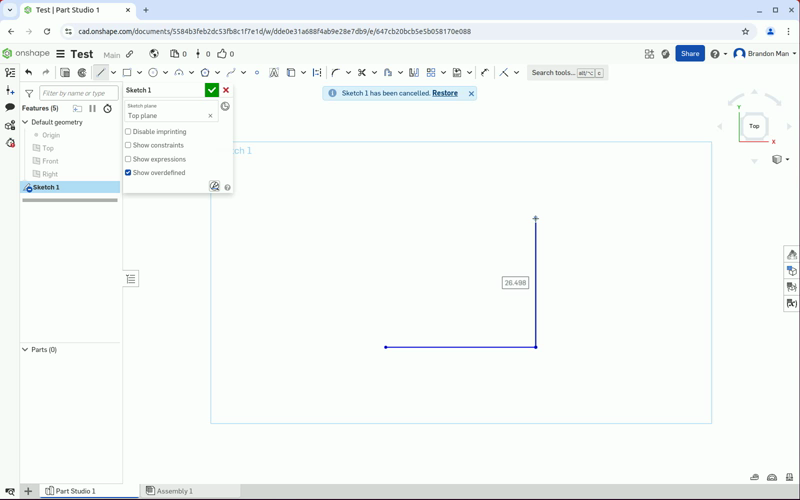
mouse_move(385, 218)
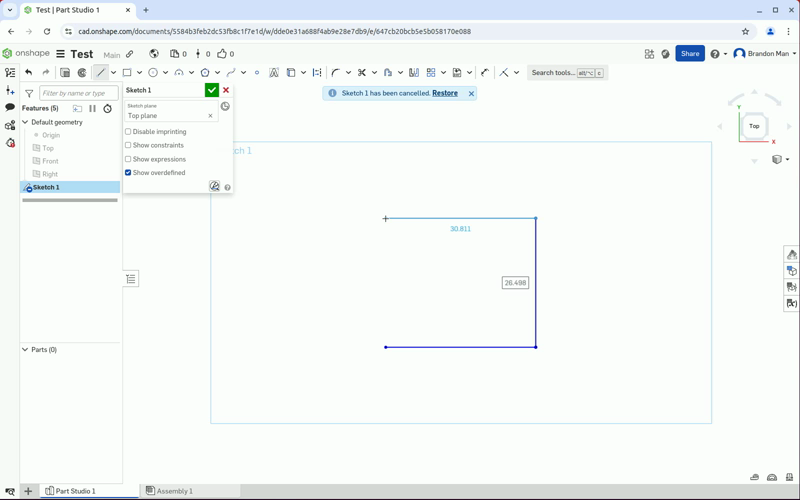
click(385, 218)
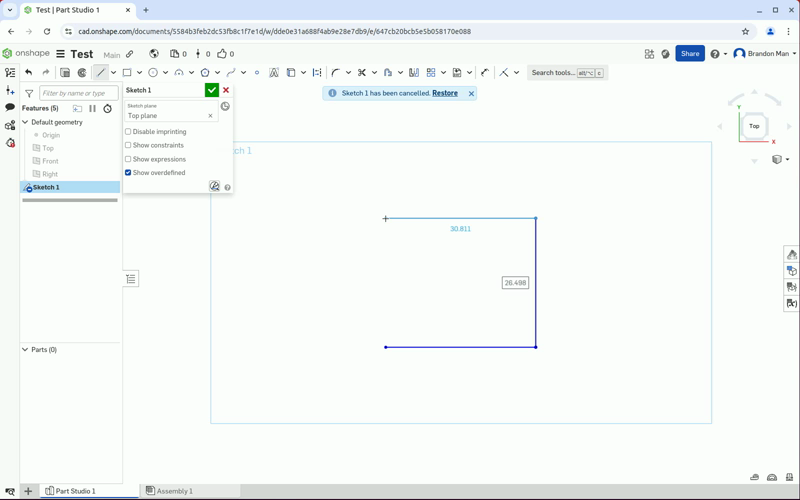
key_up(shift)
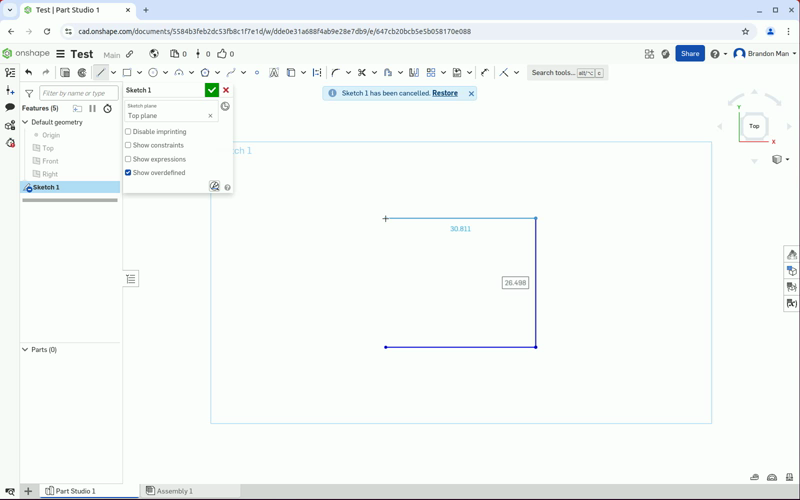
key_down(shift)
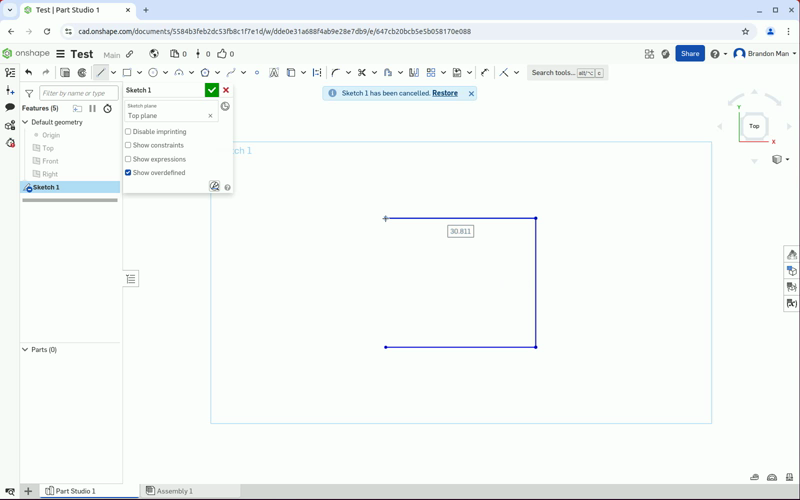
mouse_move(385, 347)
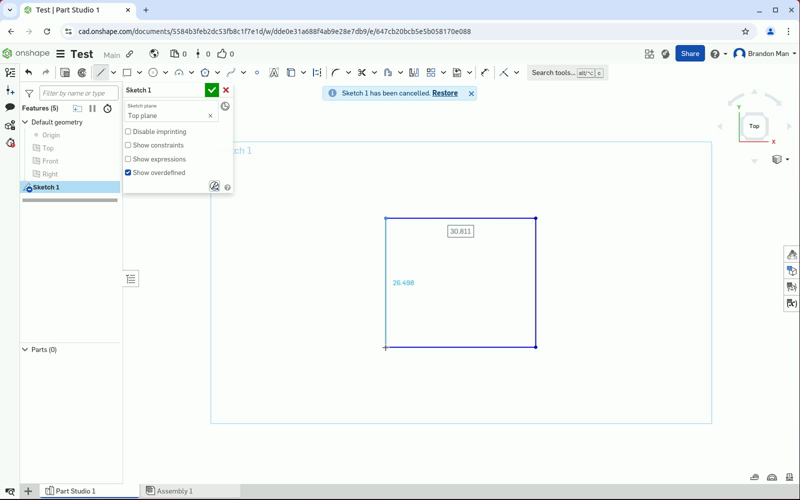
key_up(shift)
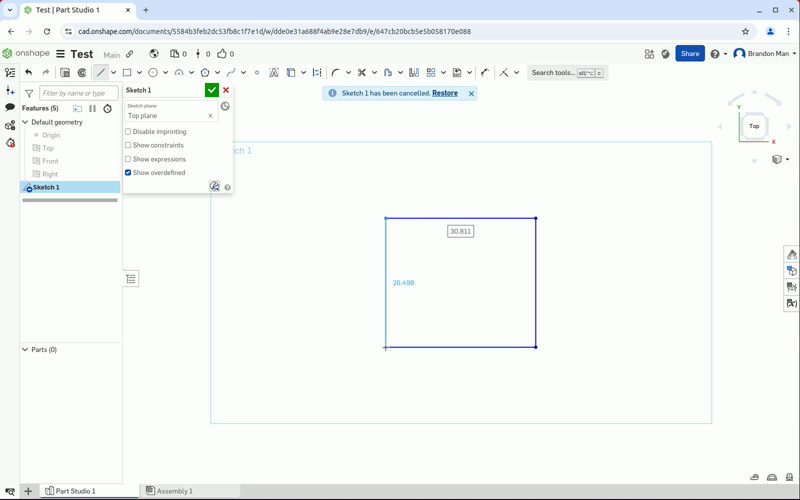
click(385, 347)
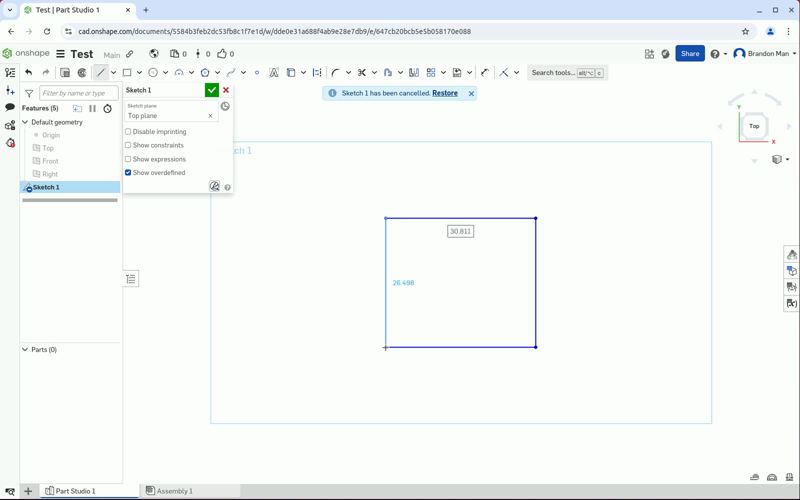
key(esc)
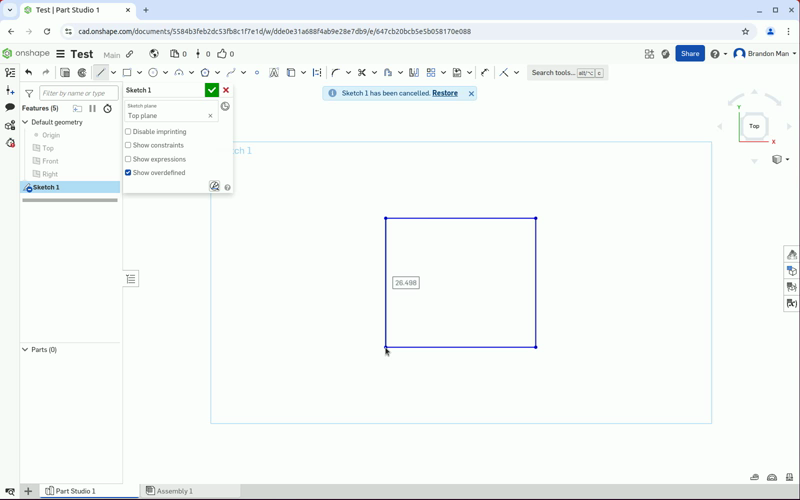
key(l)
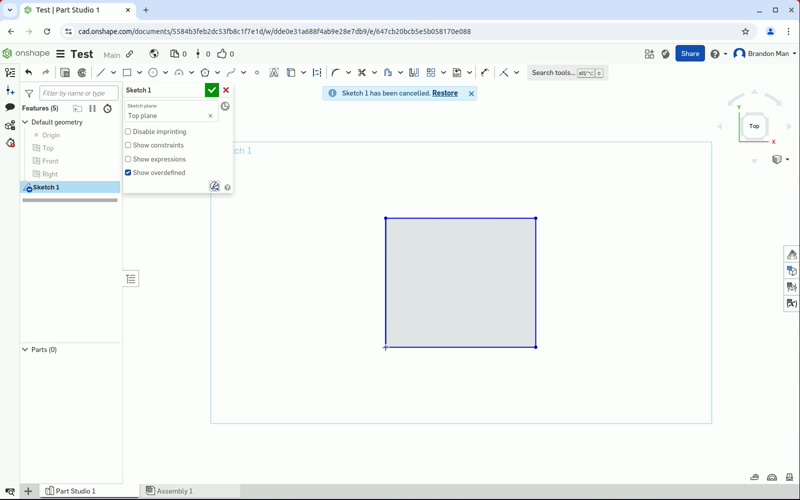
key_down(shift)
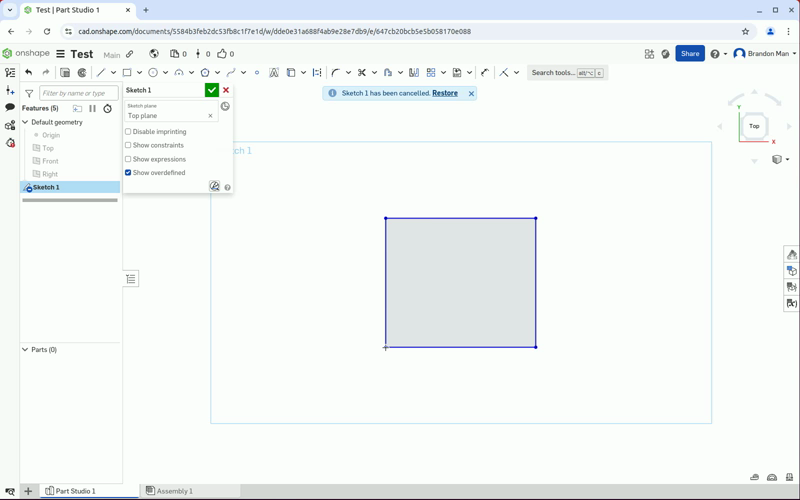
mouse_move(390, 342)
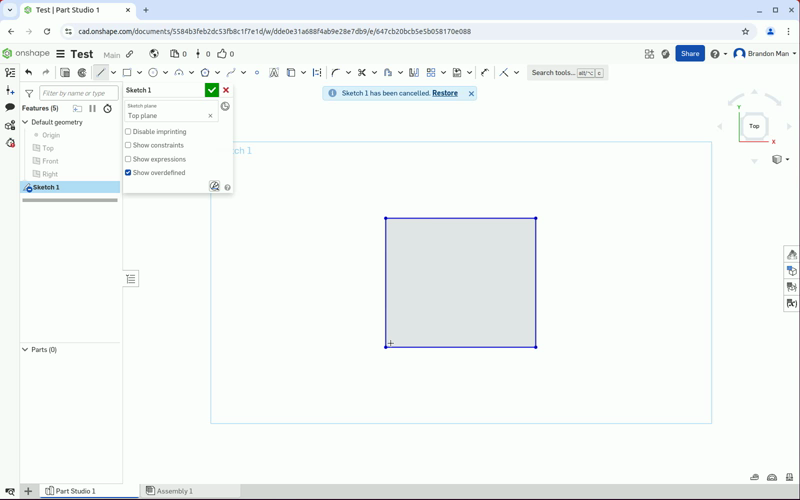
click(390, 342)
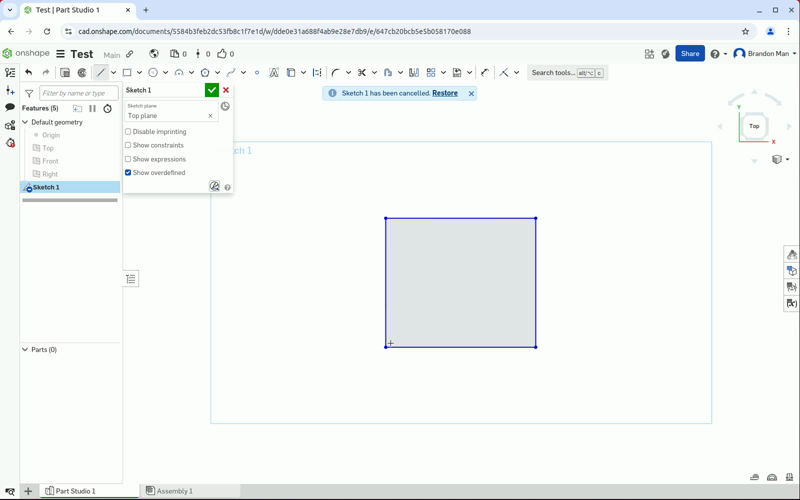
key_up(shift)
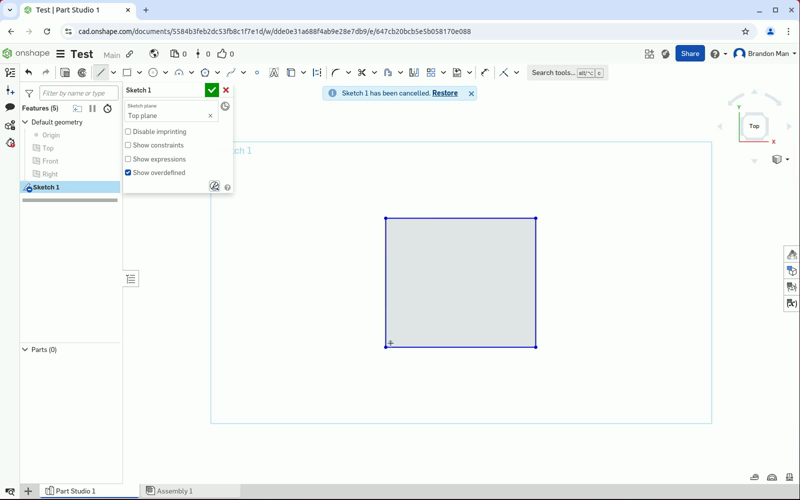
key_down(shift)
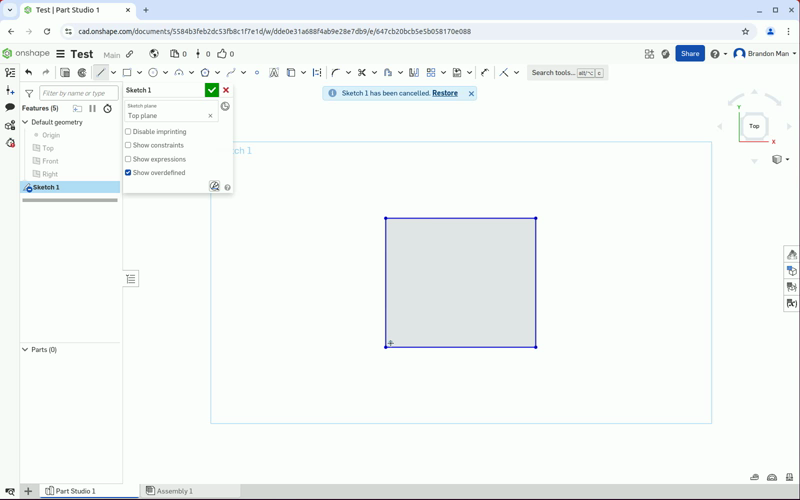
mouse_move(530, 342)
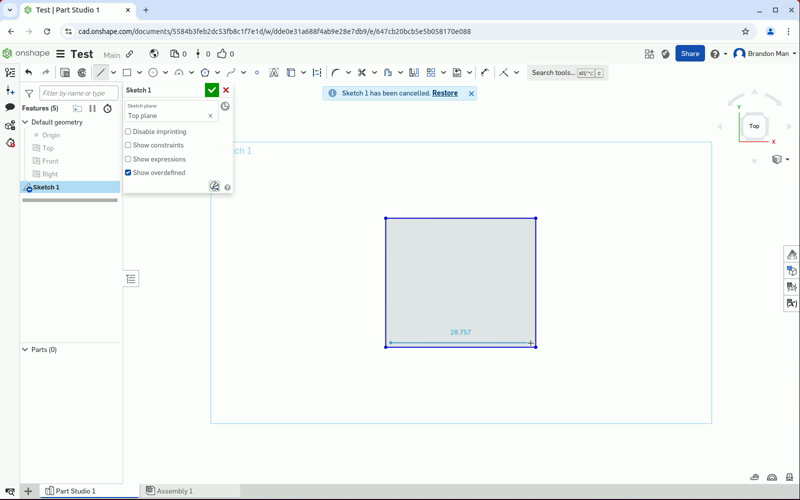
click(530, 342)
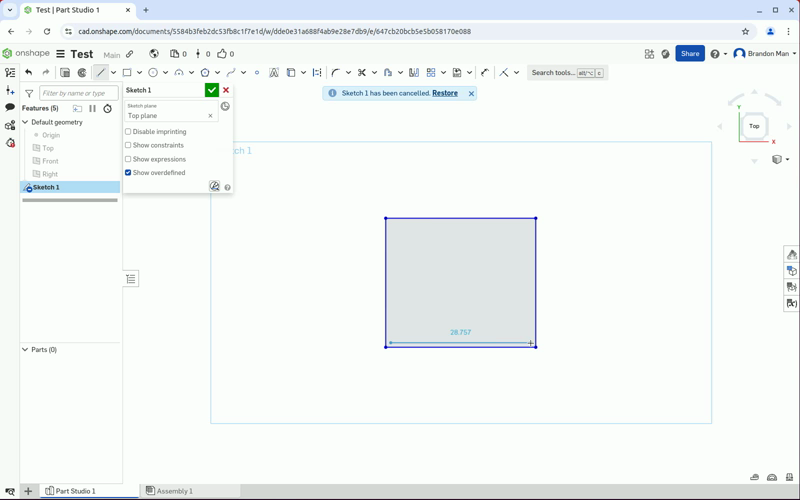
key_up(shift)
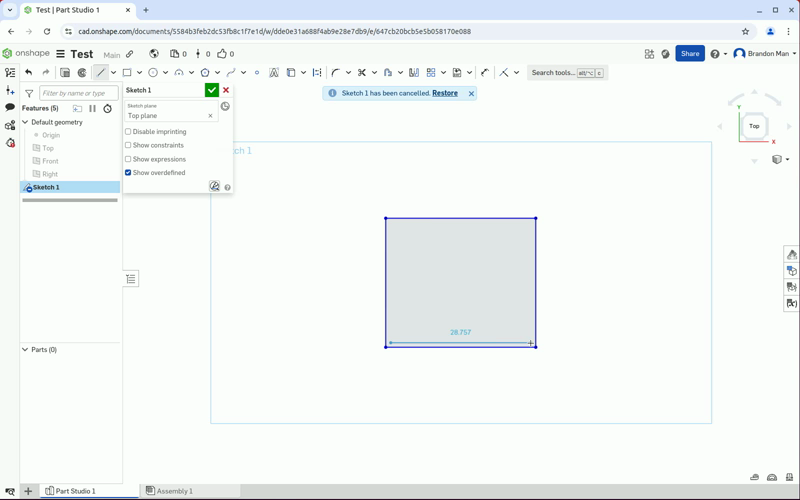
key_down(shift)
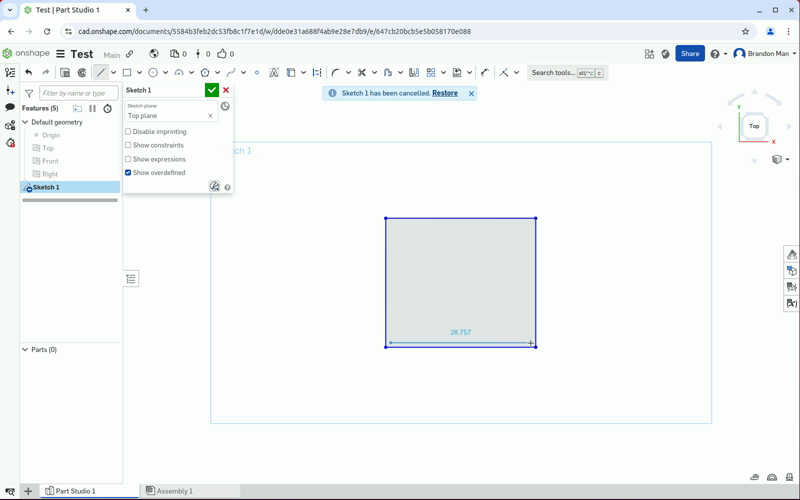
mouse_move(530, 222)
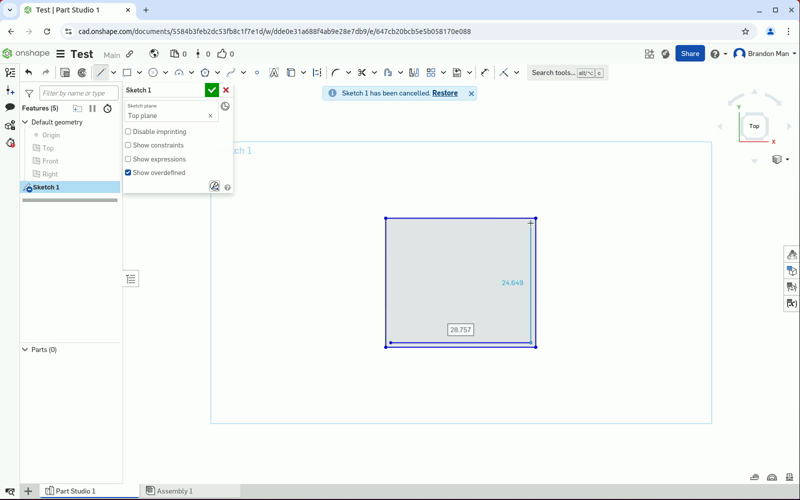
click(530, 222)
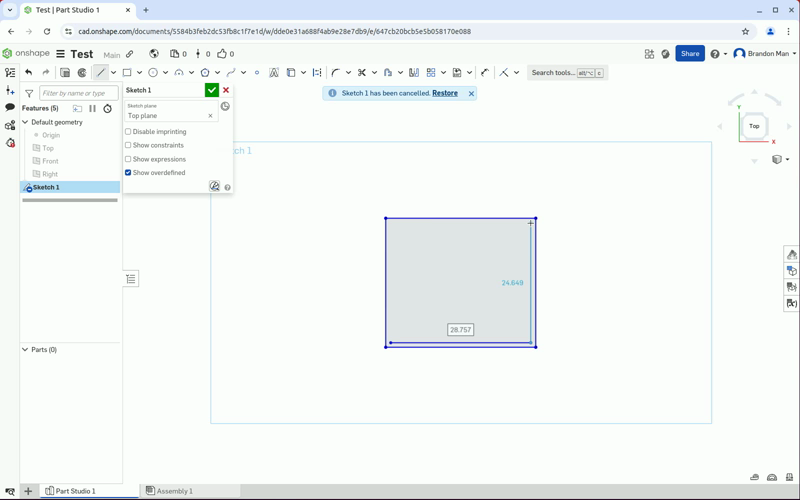
key_up(shift)
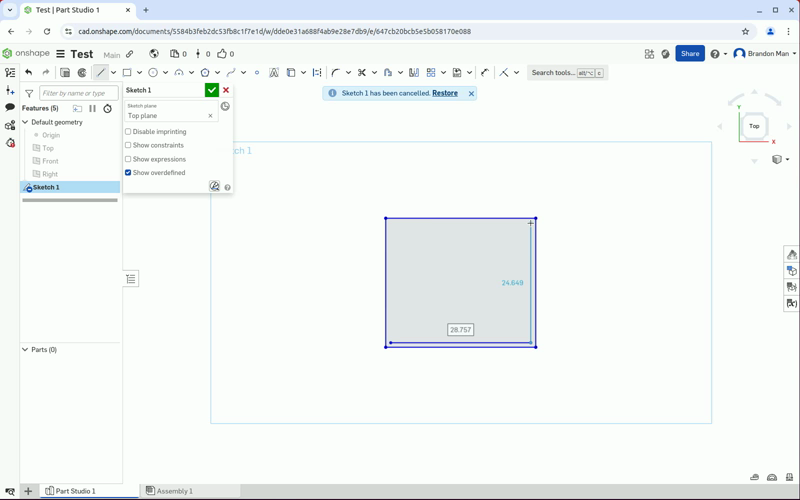
key_down(shift)
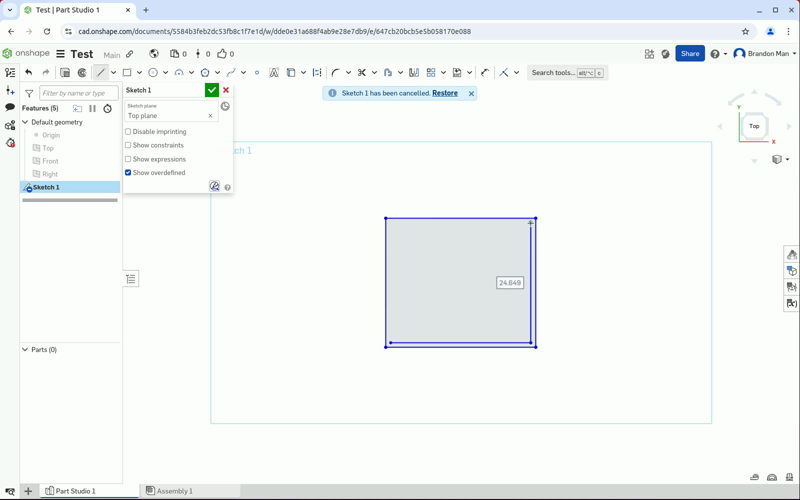
mouse_move(390, 222)
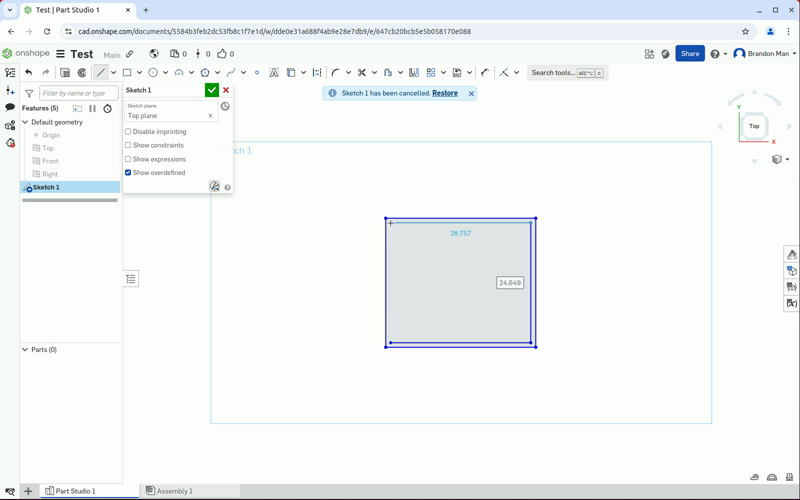
click(390, 222)
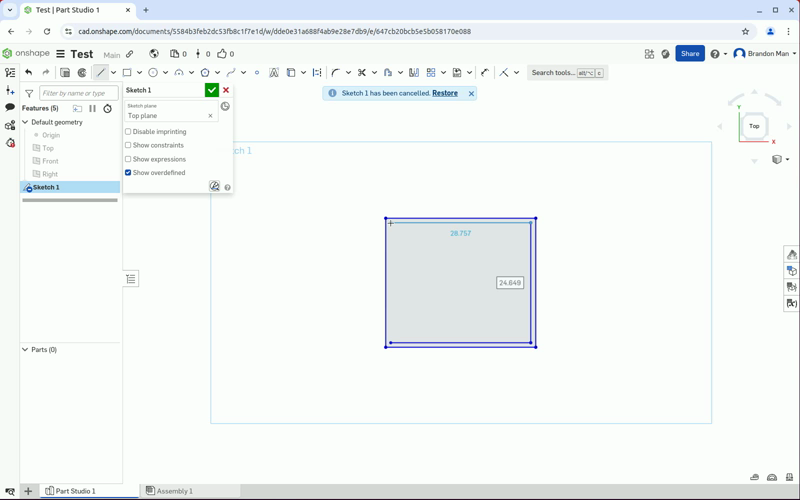
key_up(shift)
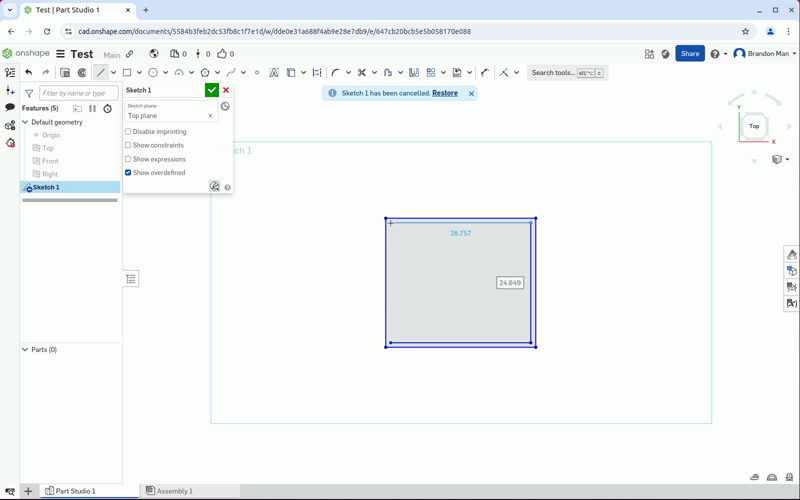
key_down(shift)
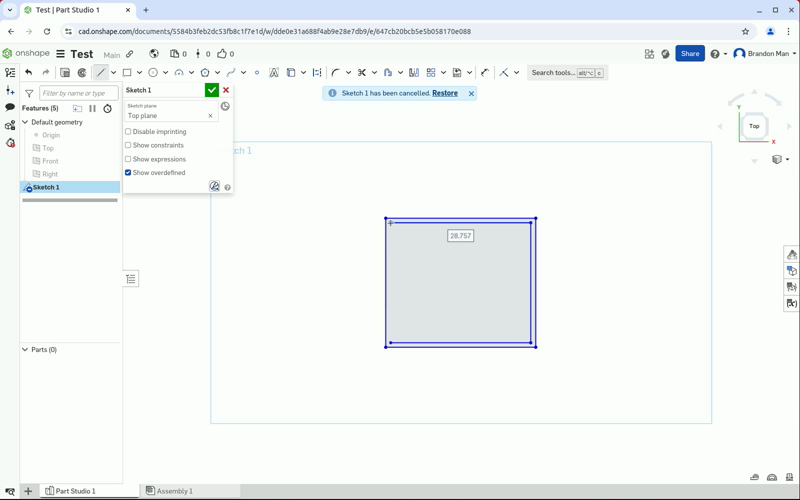
mouse_move(390, 342)
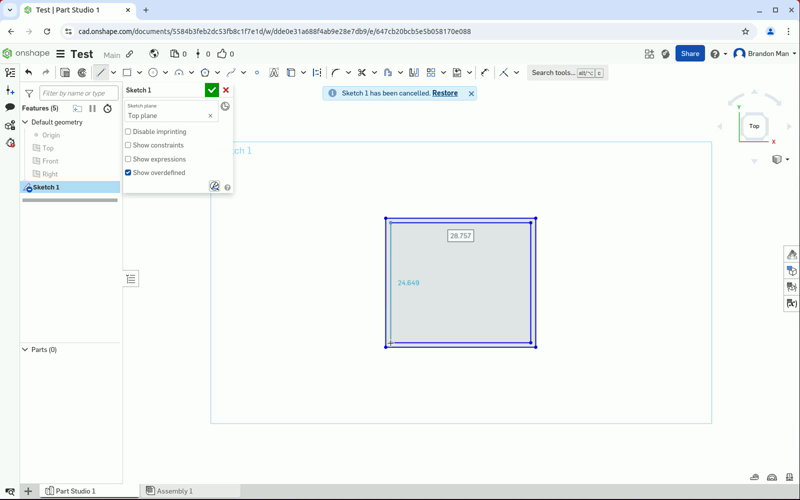
key_up(shift)
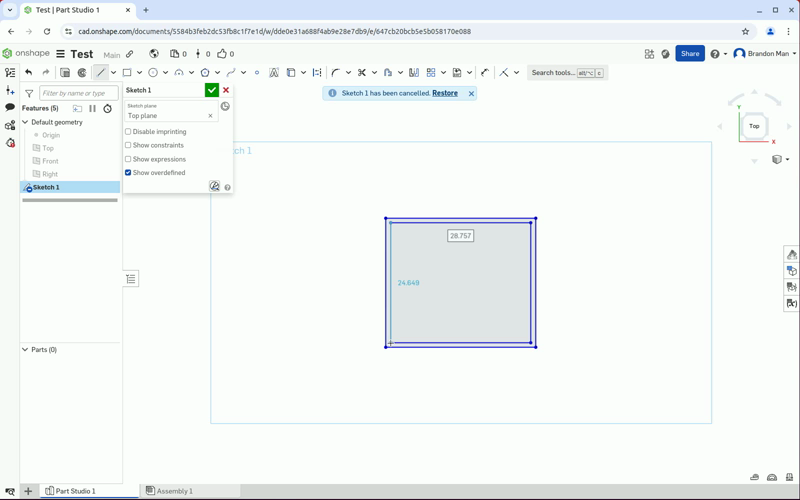
click(390, 342)
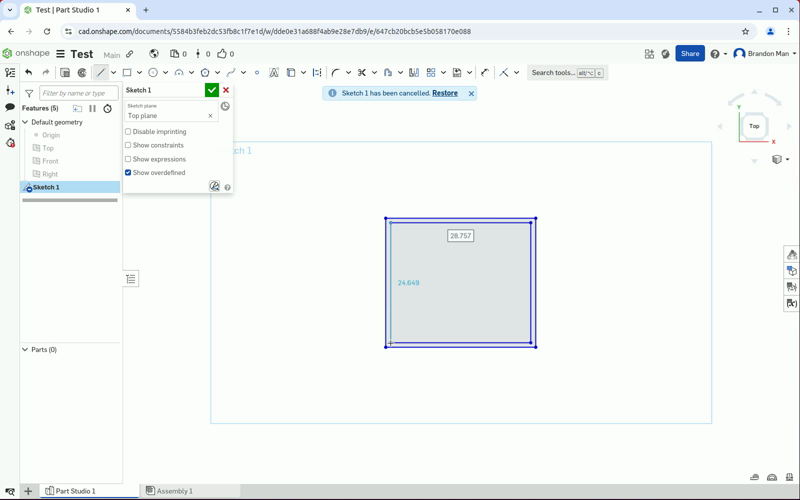
key(esc)
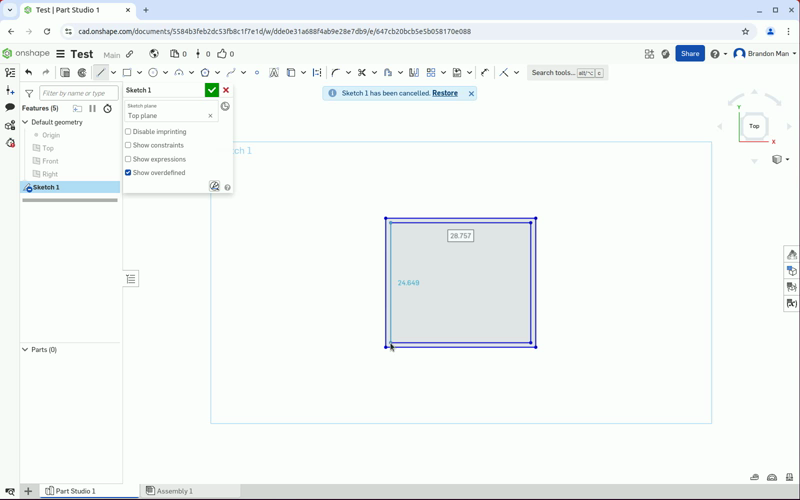
mouse_move(532, 319)
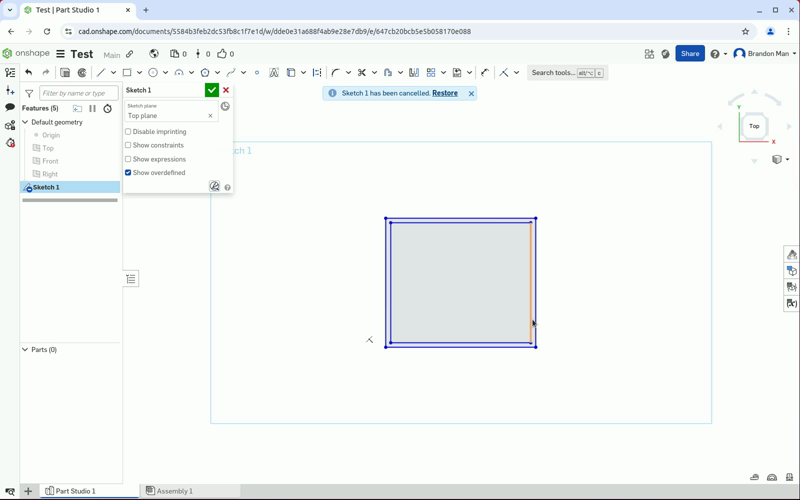
click(532, 319)
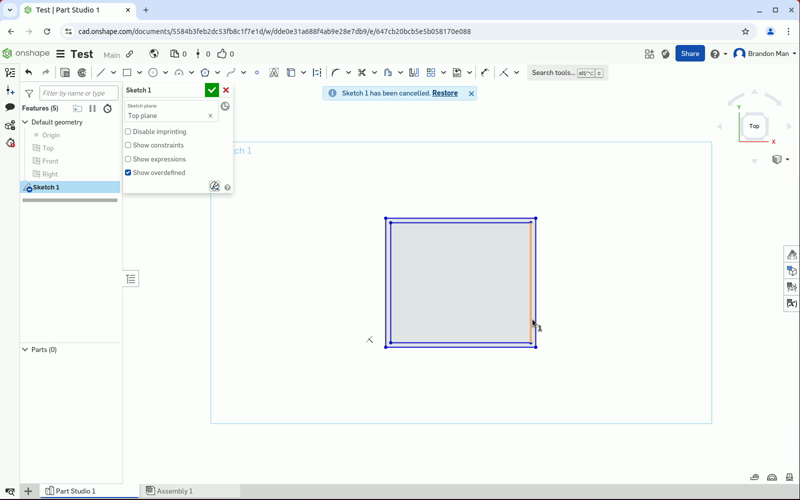
mouse_move(73, 352)
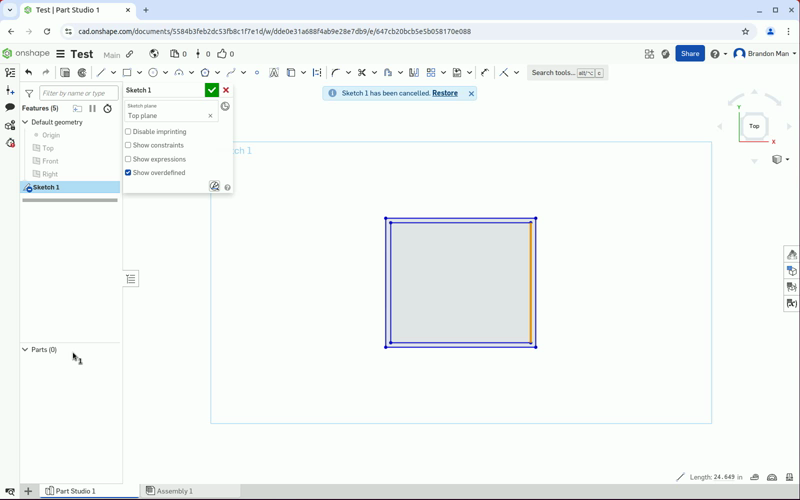
key(shift+y)
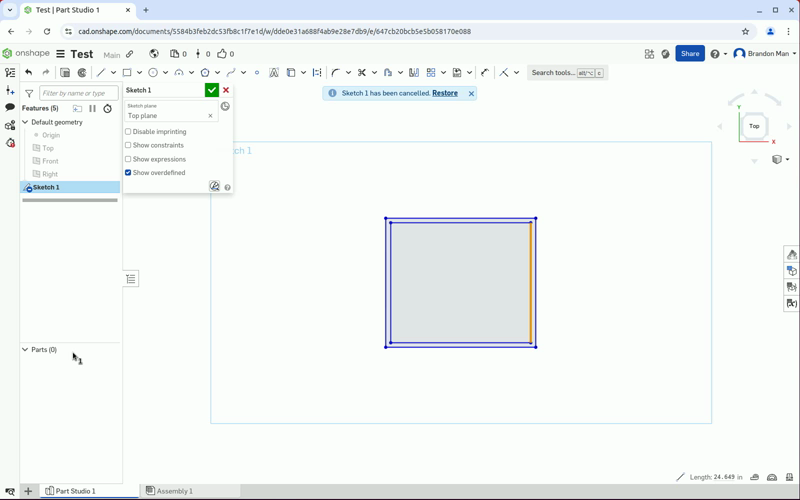
key(shift+e)
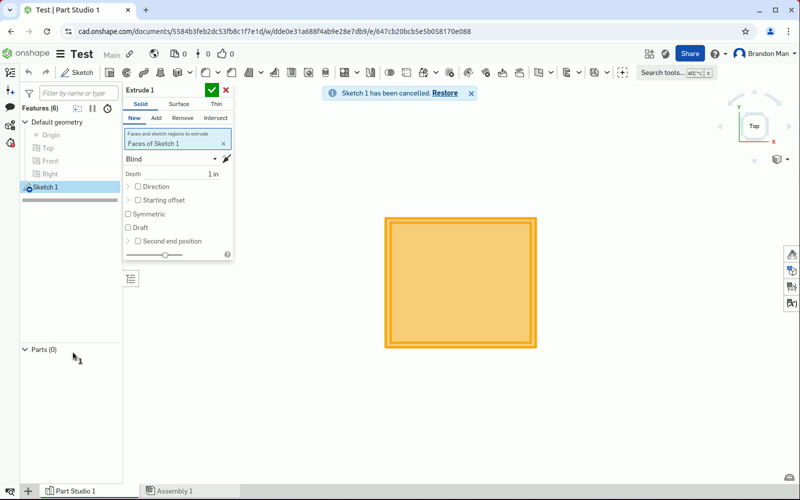
mouse_move(143, 106)
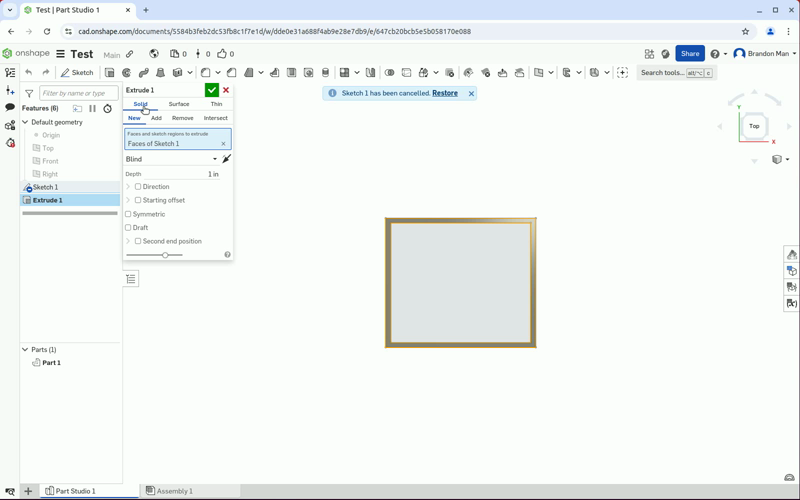
click(143, 106)
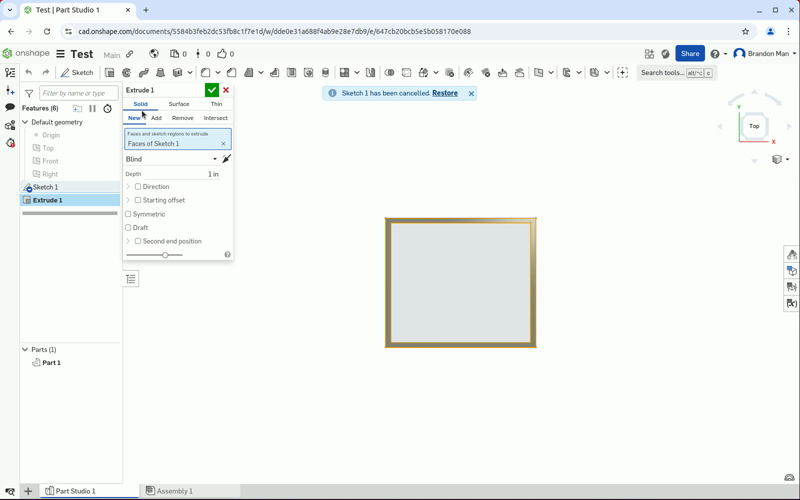
mouse_move(137, 120)
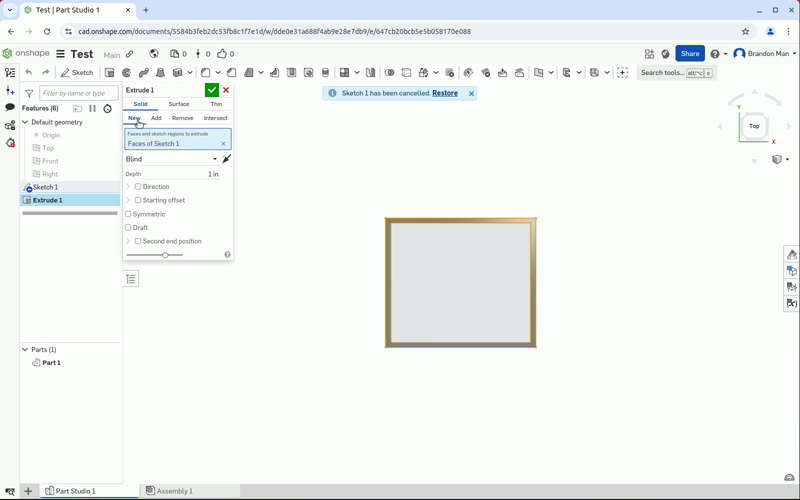
click(137, 120)
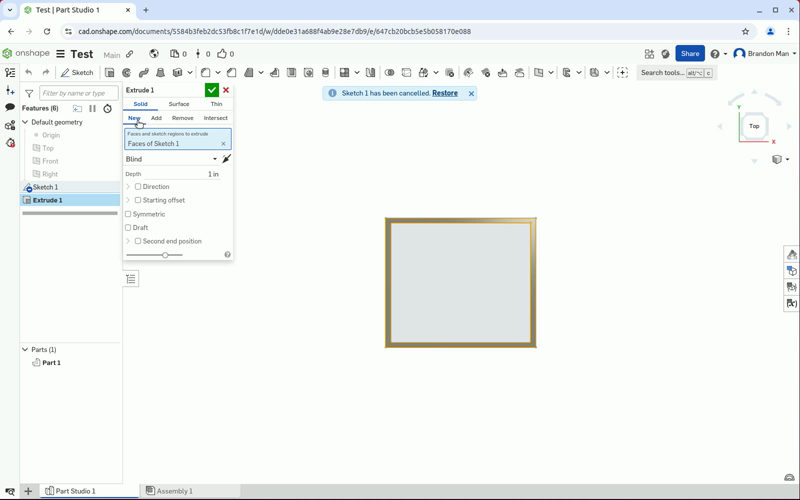
key(tab, 4)
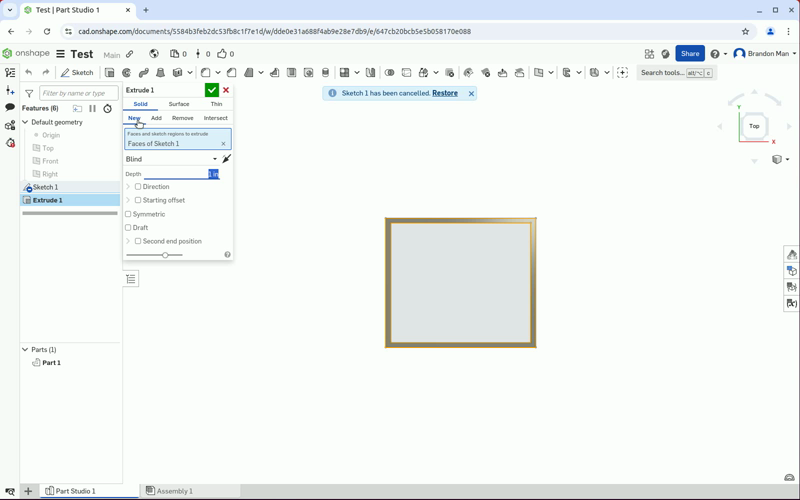
text(0.722)
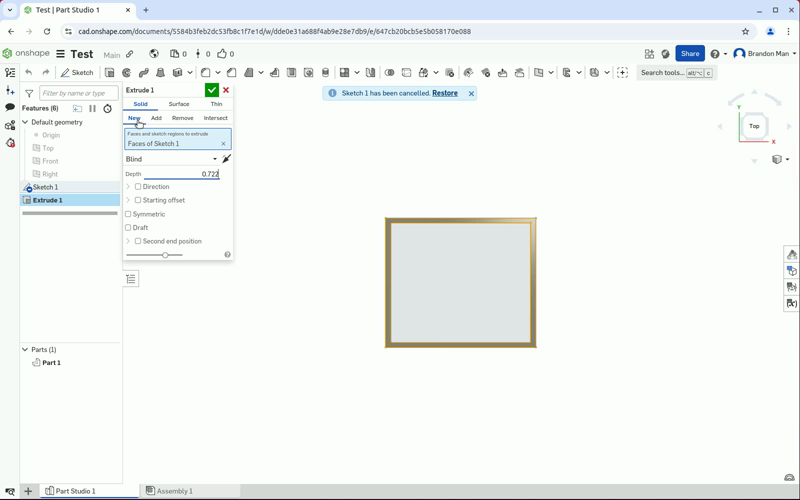
key(enter)
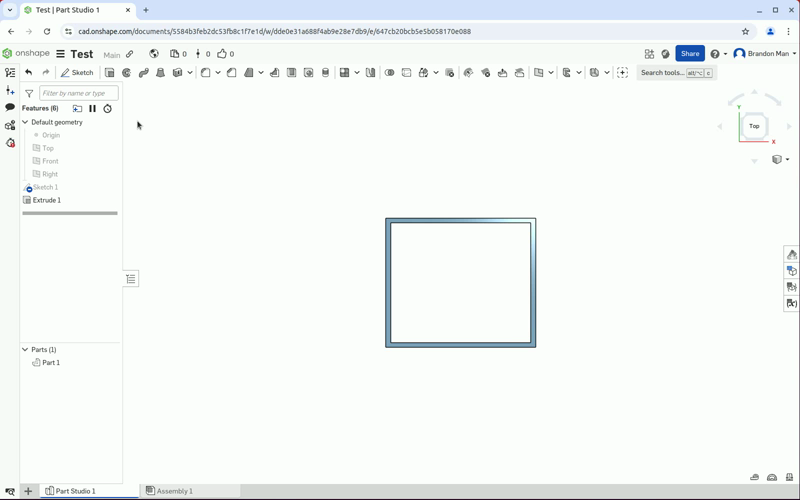
key(shift+h)
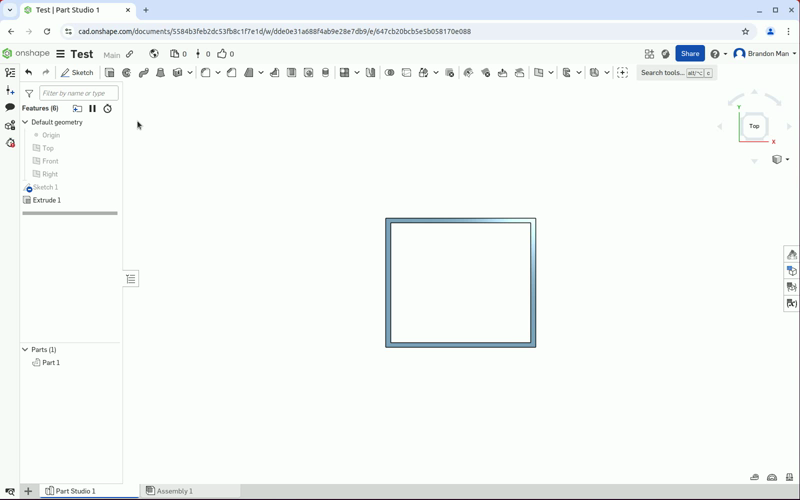
key(shift+h)
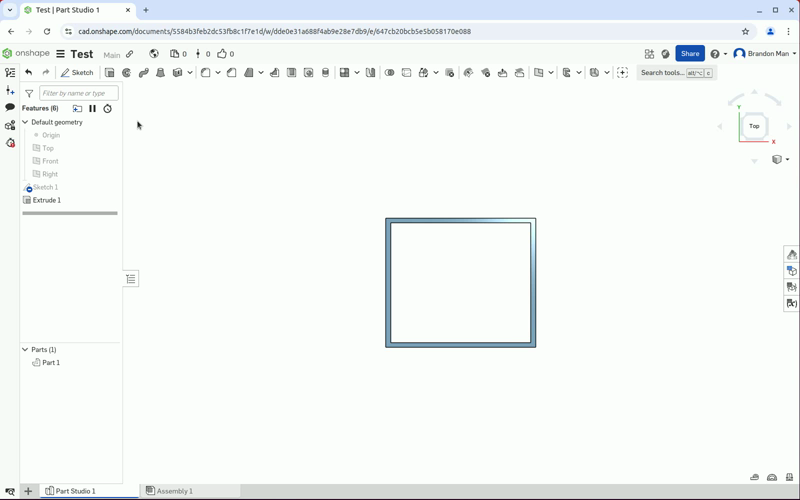
mouse_move(73, 189)
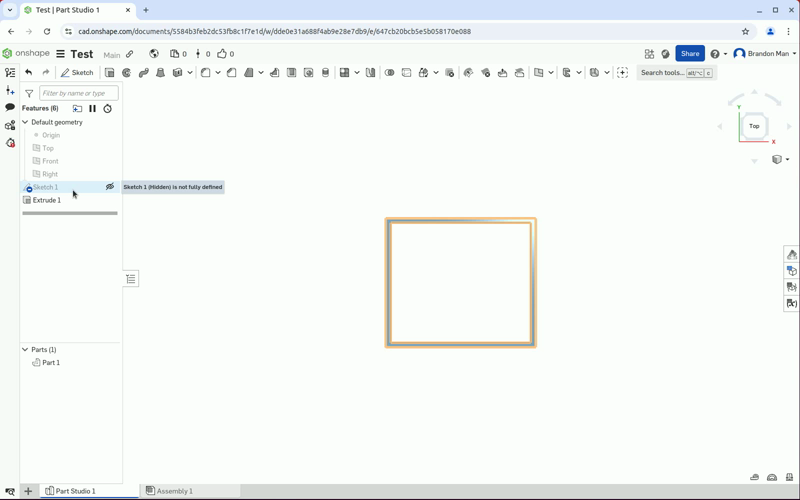
click(73, 189)
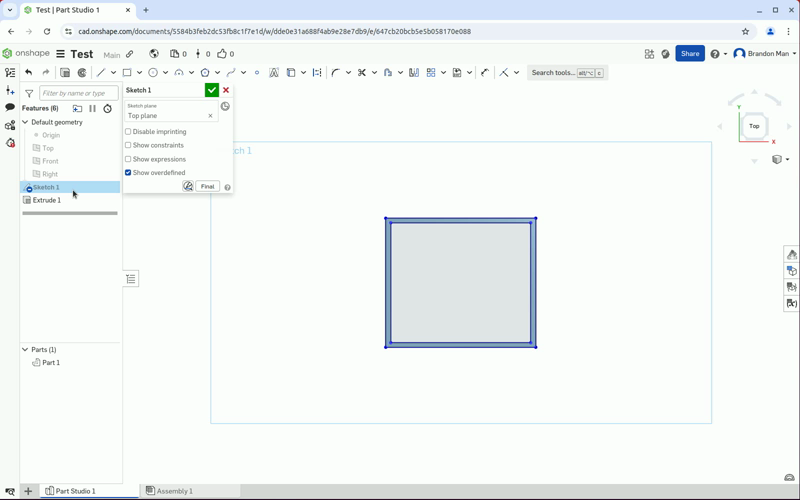
mouse_move(229, 92)
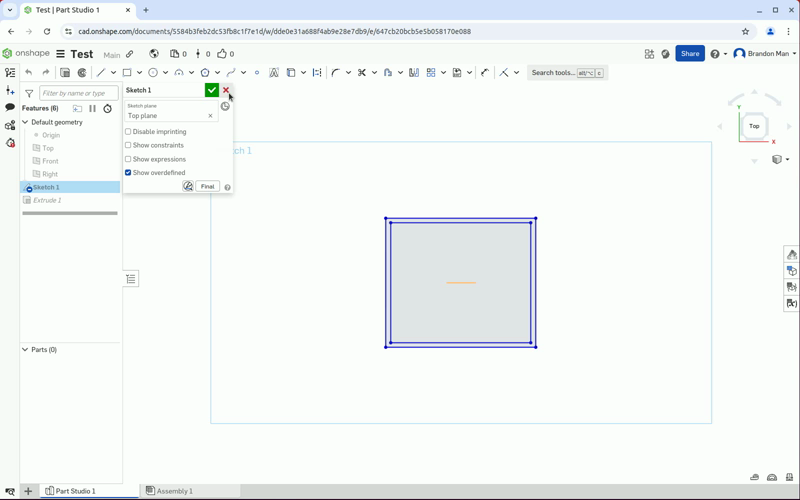
click(229, 92)
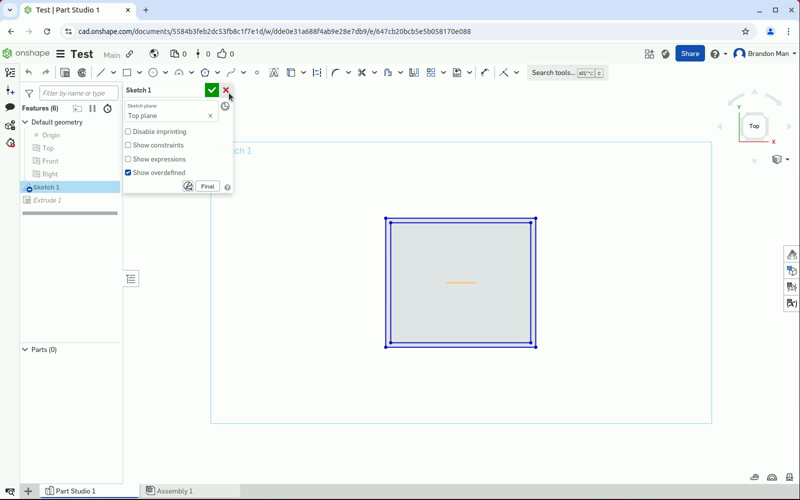
key(shift+s)
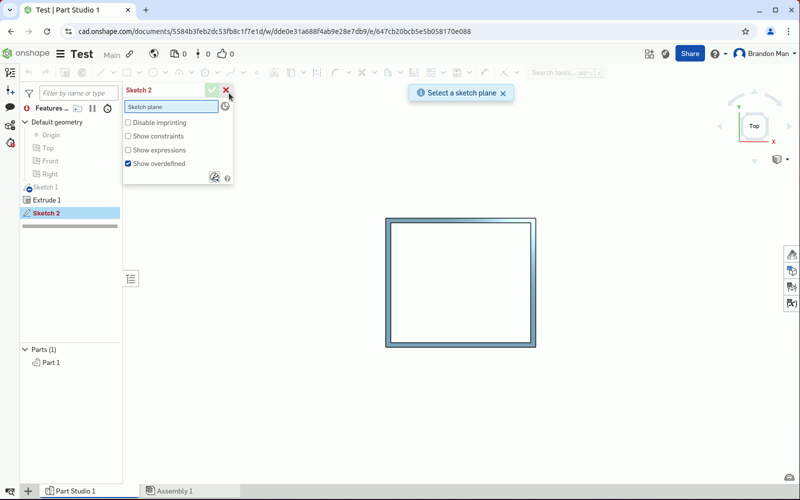
mouse_move(73, 150)
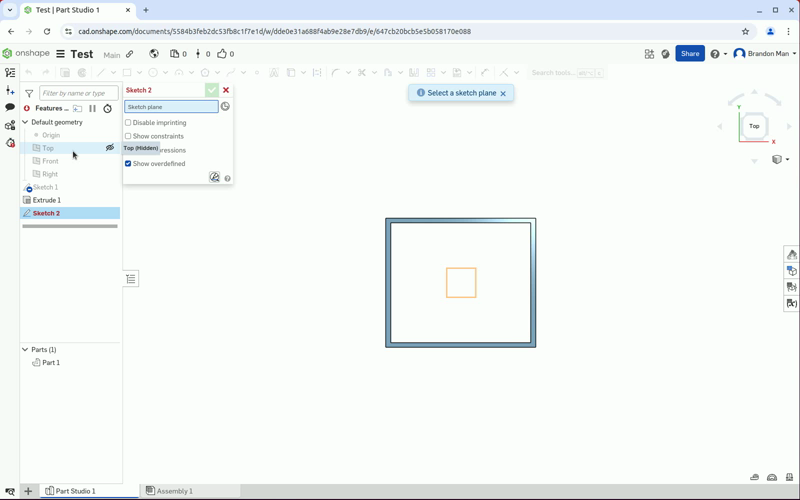
click(73, 150)
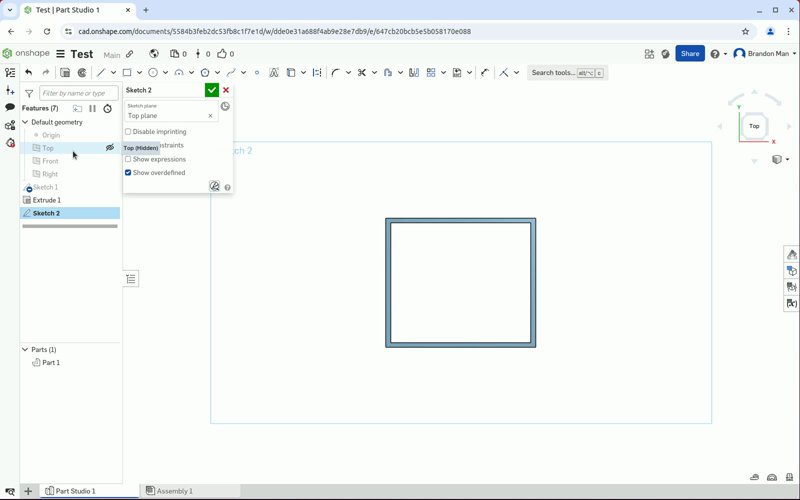
mouse_move(73, 352)
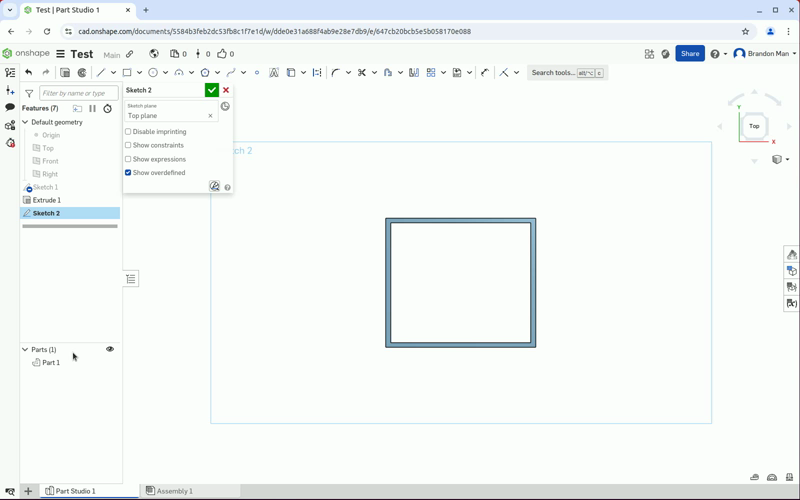
key(y)
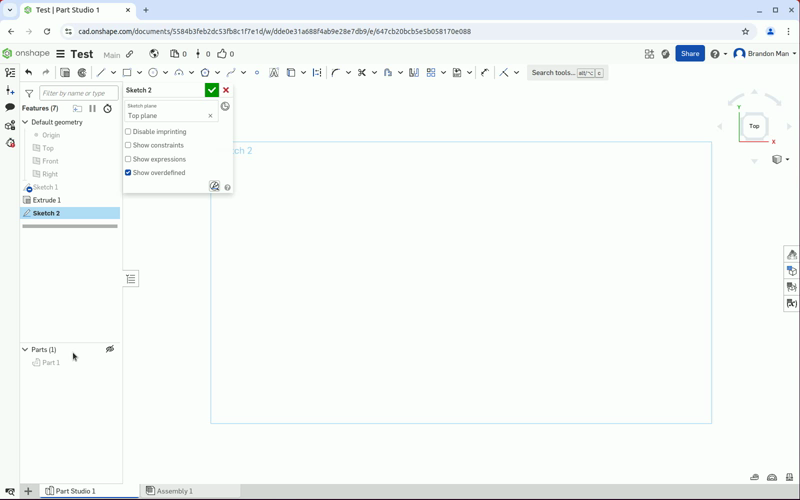
key(l)
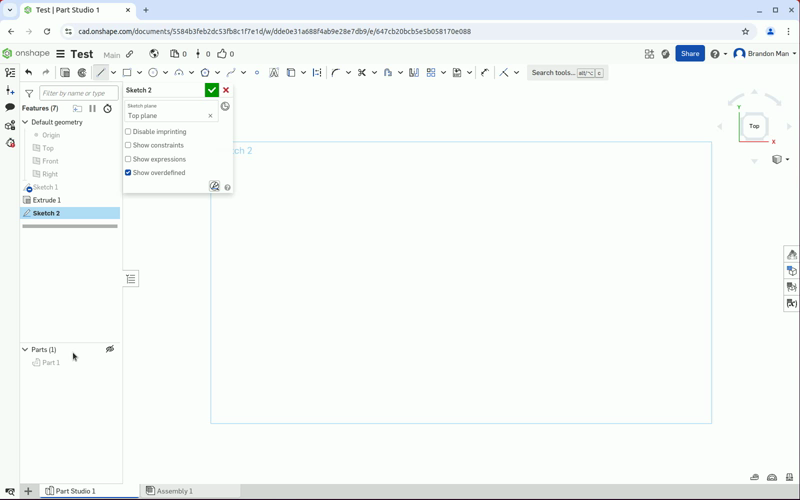
key_down(shift)
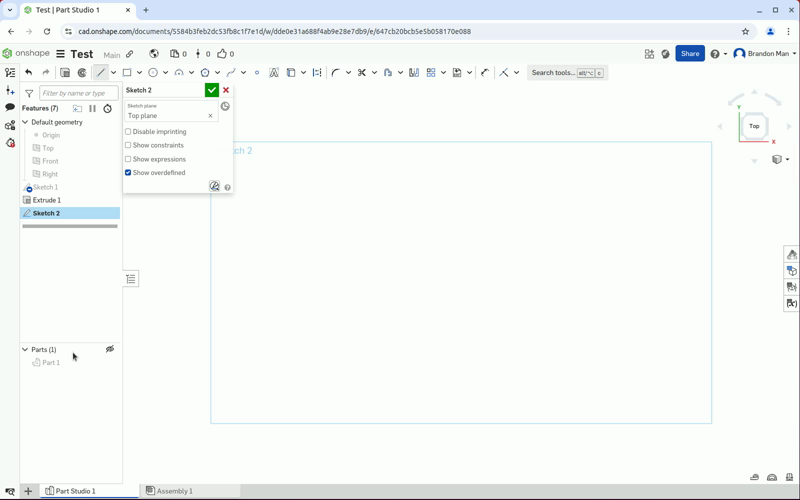
mouse_move(390, 342)
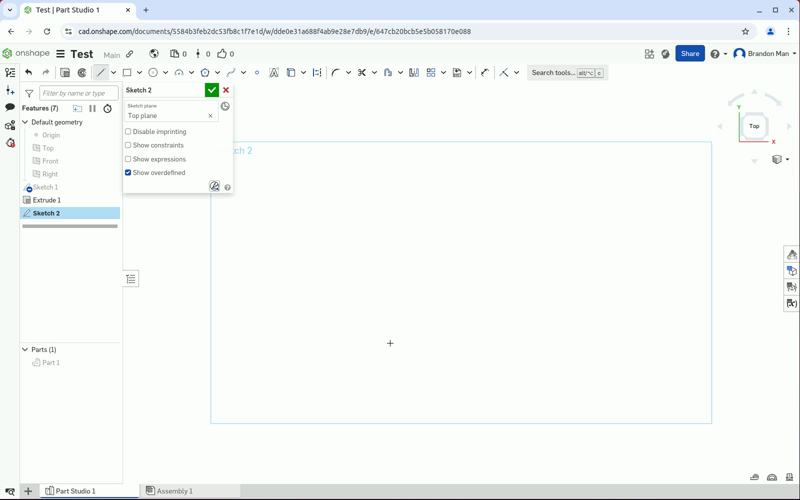
click(390, 342)
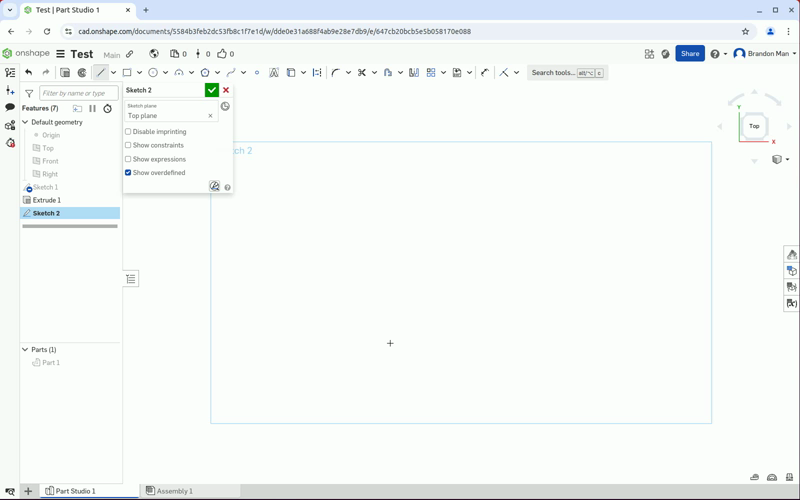
key_up(shift)
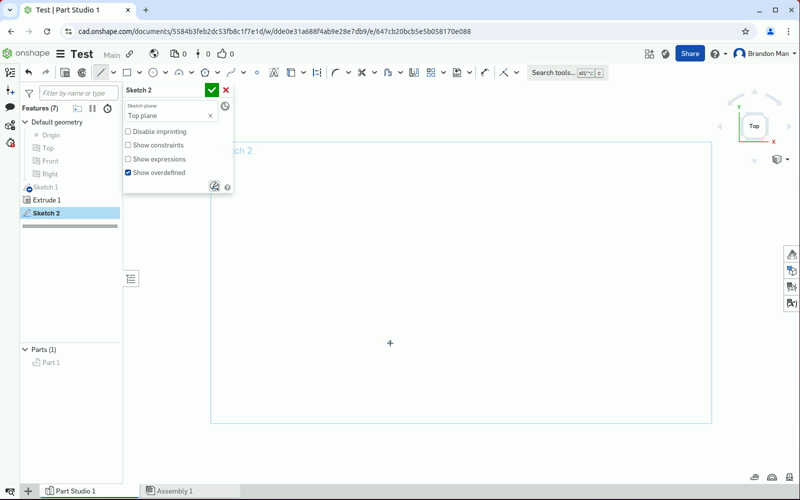
key_down(shift)
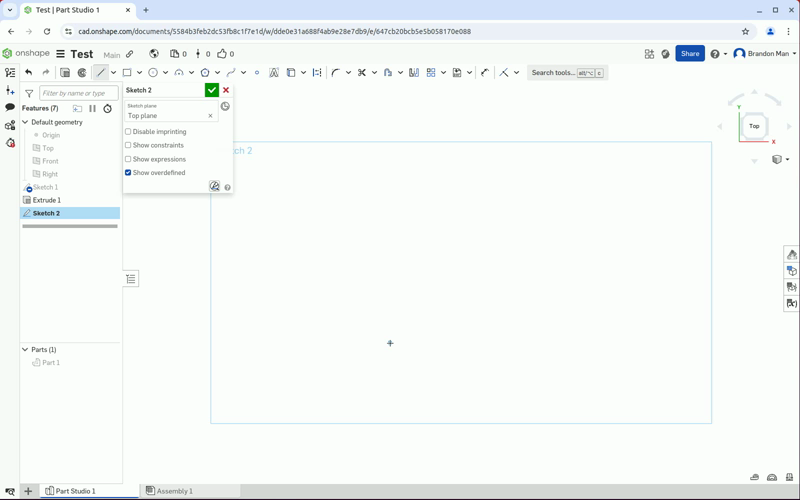
mouse_move(530, 342)
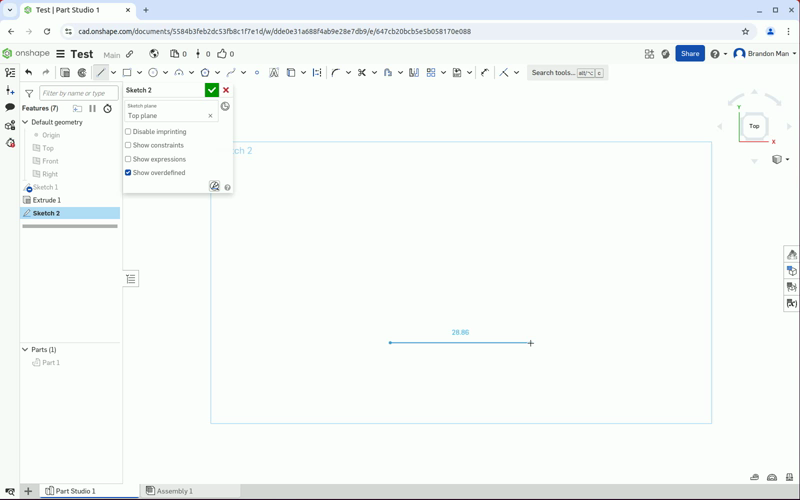
click(530, 342)
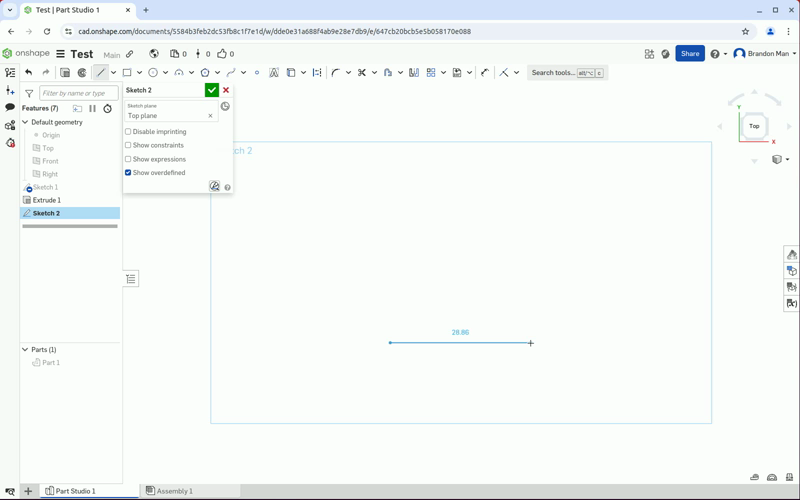
key_up(shift)
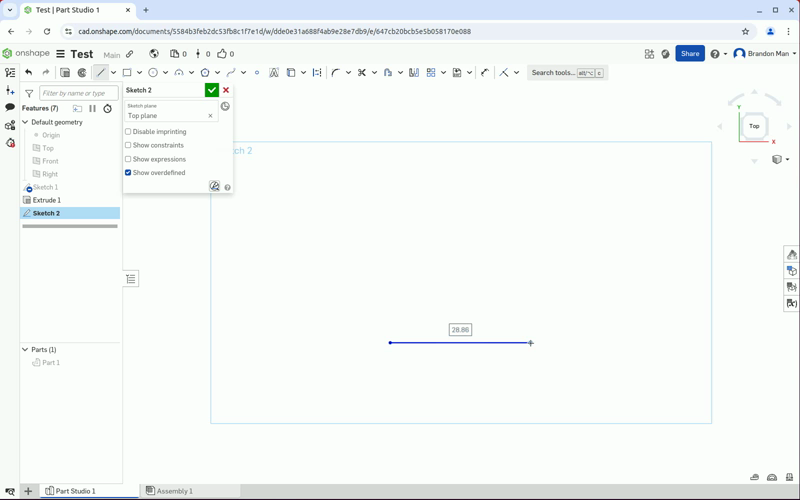
key_down(shift)
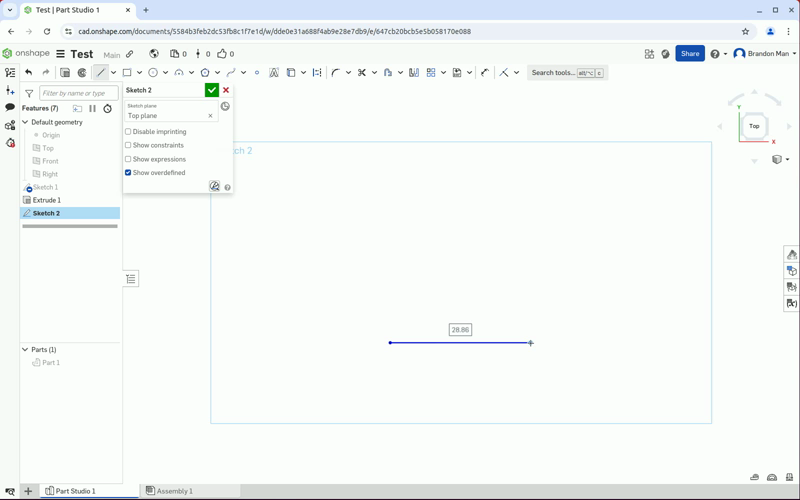
mouse_move(530, 222)
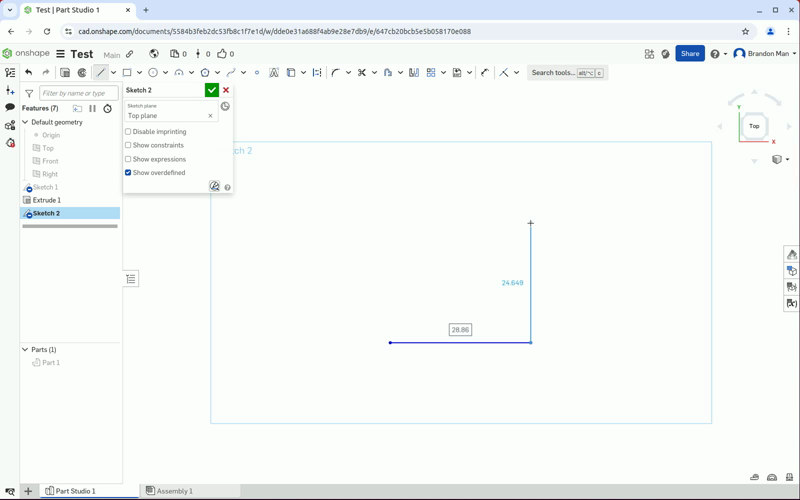
click(530, 222)
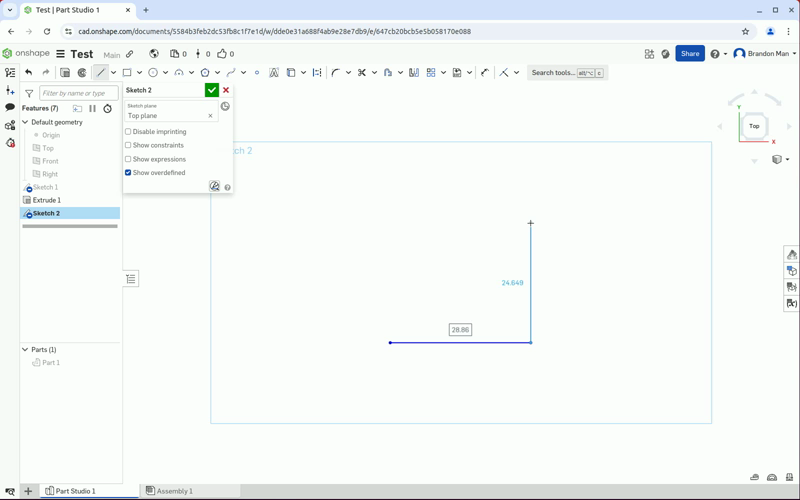
key_up(shift)
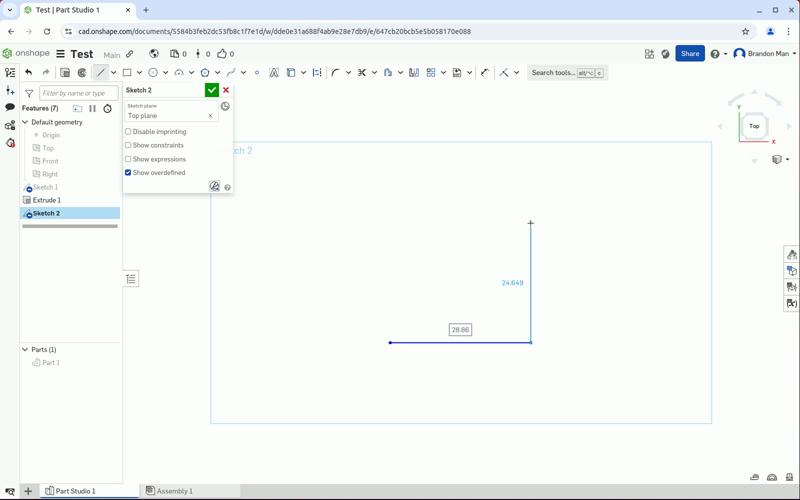
key_down(shift)
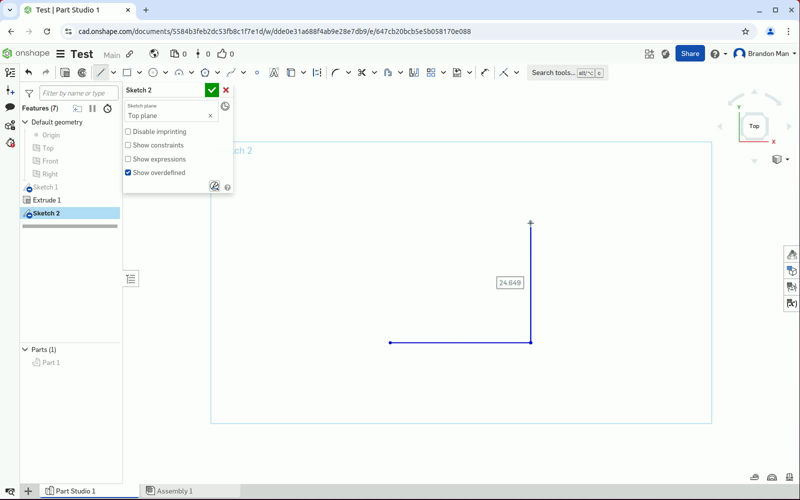
mouse_move(390, 222)
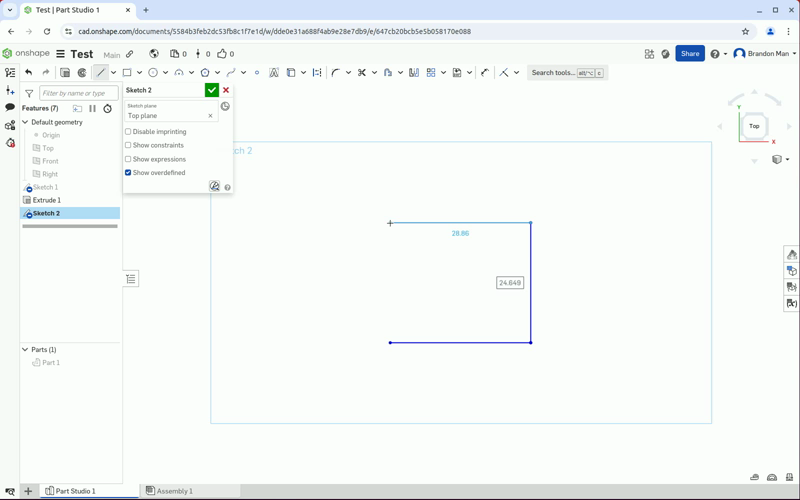
click(390, 222)
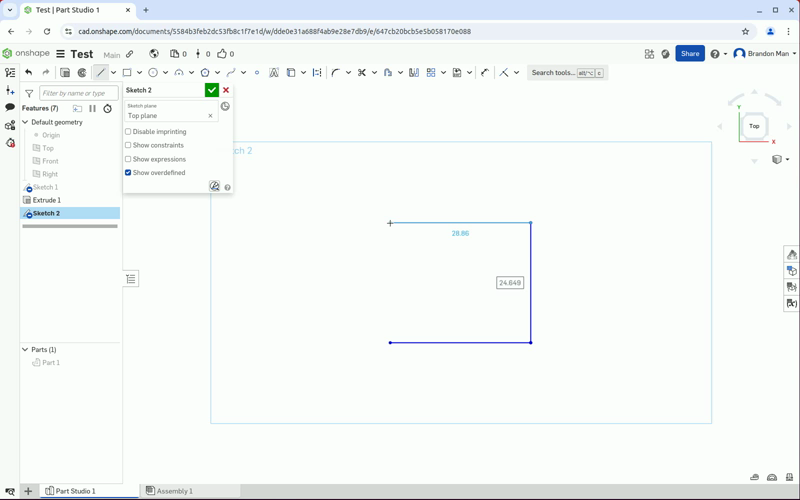
key_up(shift)
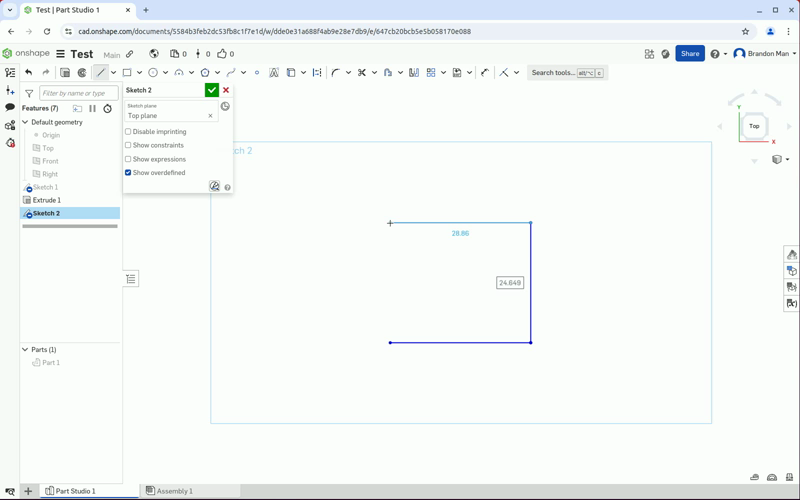
key_down(shift)
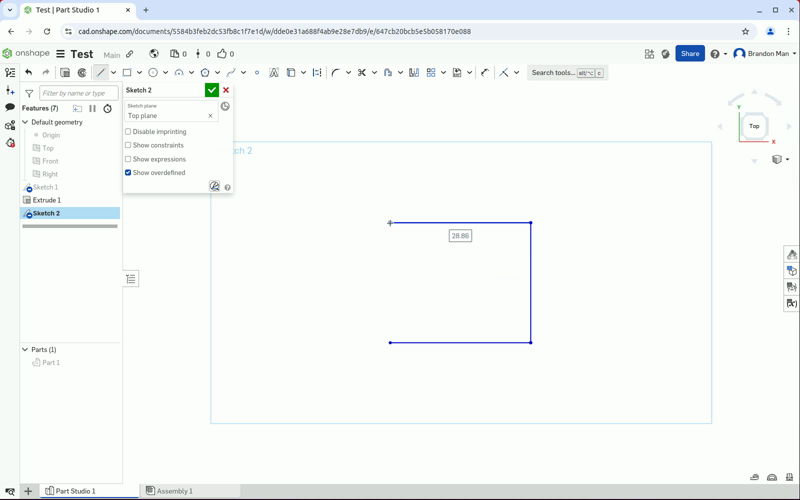
mouse_move(390, 342)
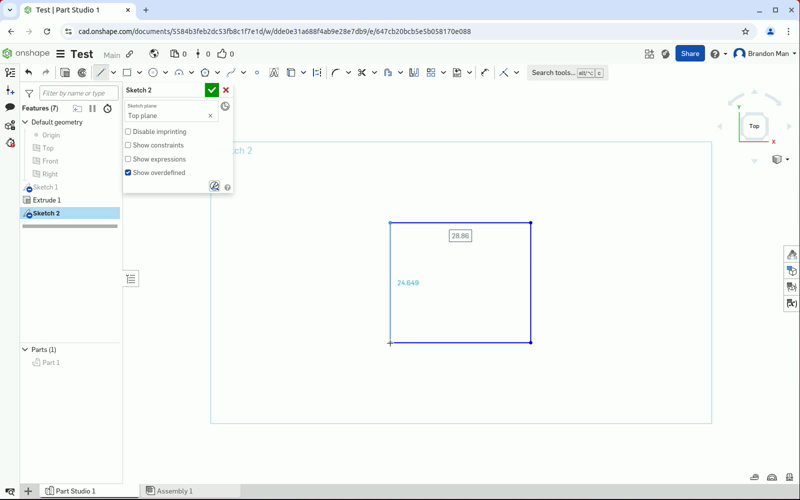
key_up(shift)
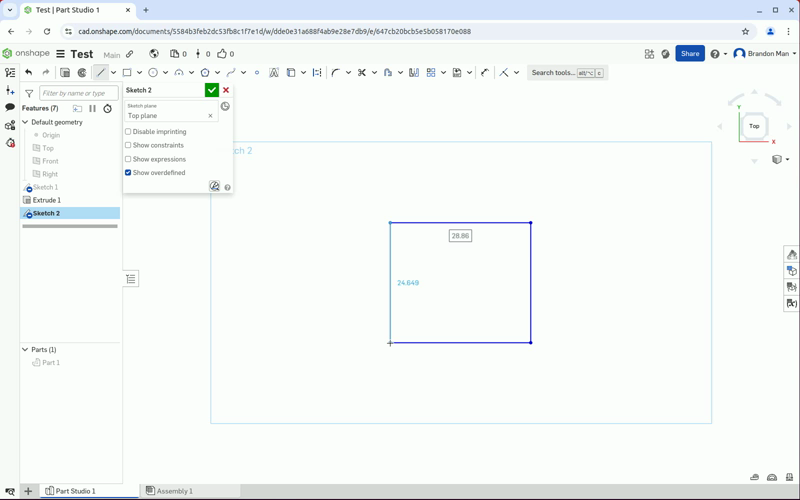
click(390, 342)
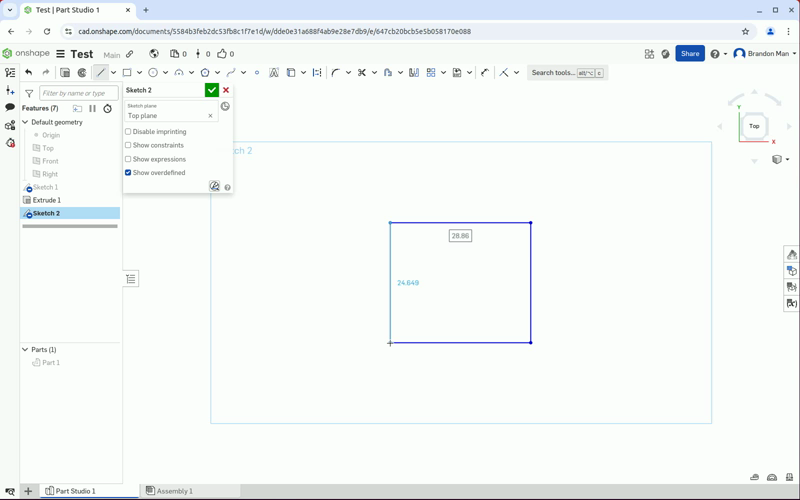
key(esc)
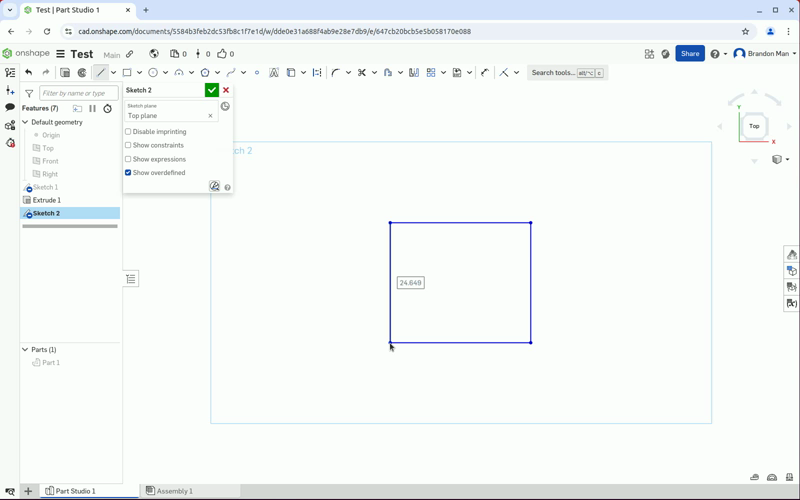
mouse_move(420, 302)
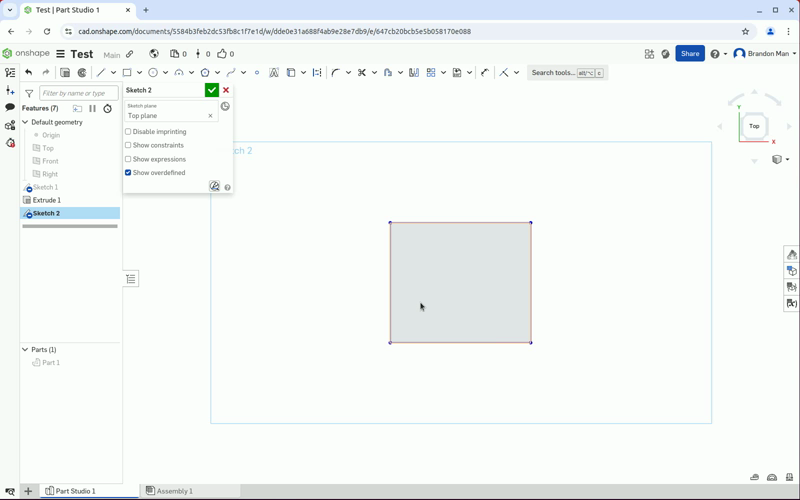
click(420, 302)
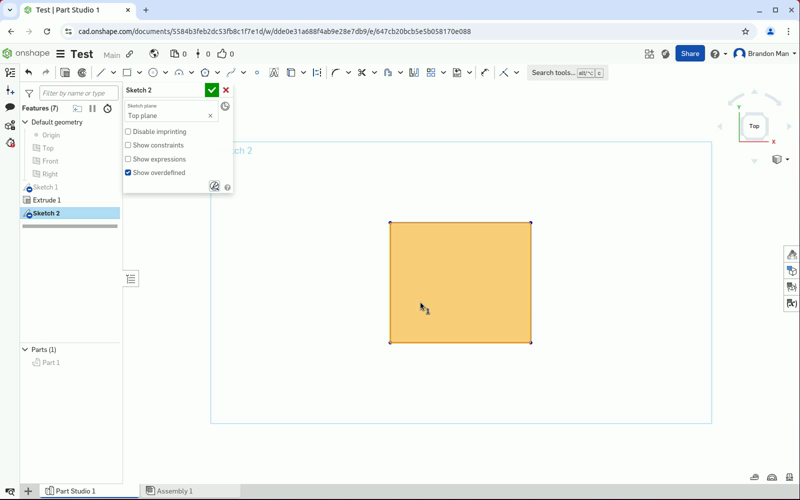
mouse_move(73, 352)
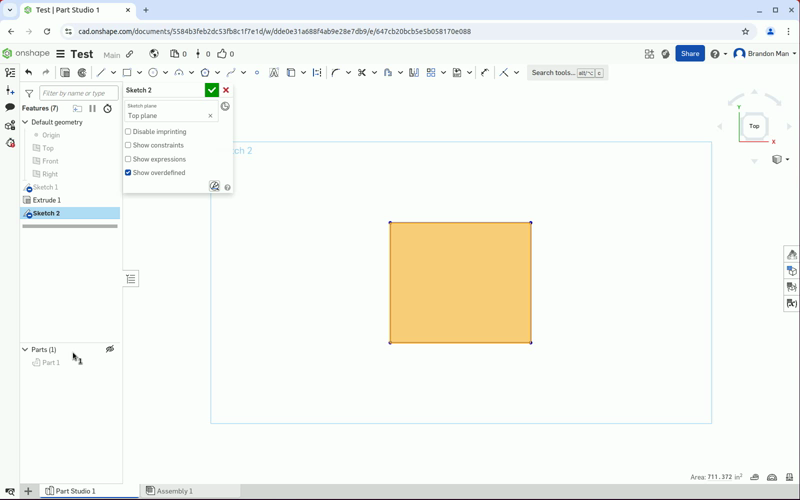
key(shift+y)
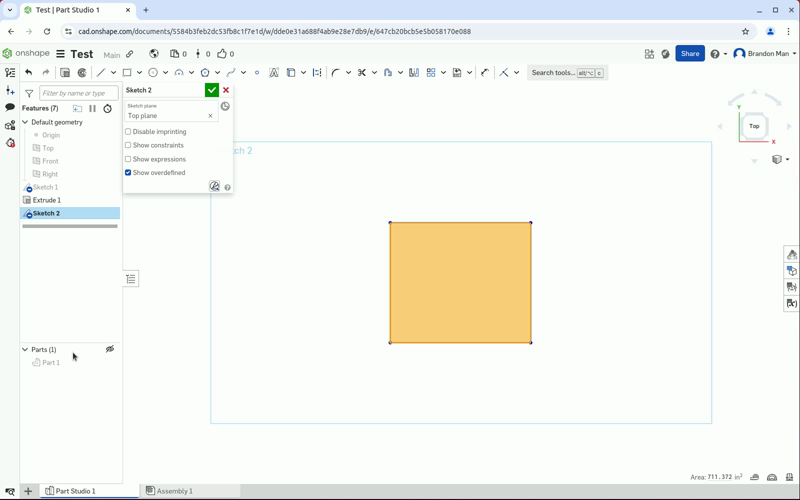
key(shift+e)
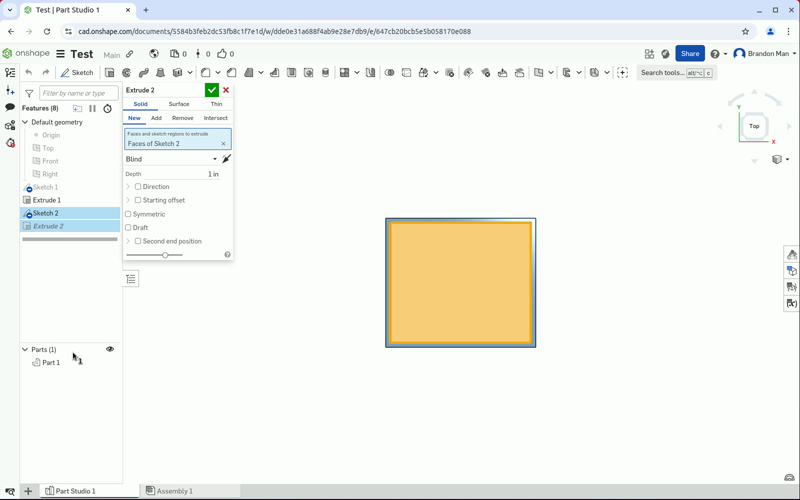
mouse_move(143, 106)
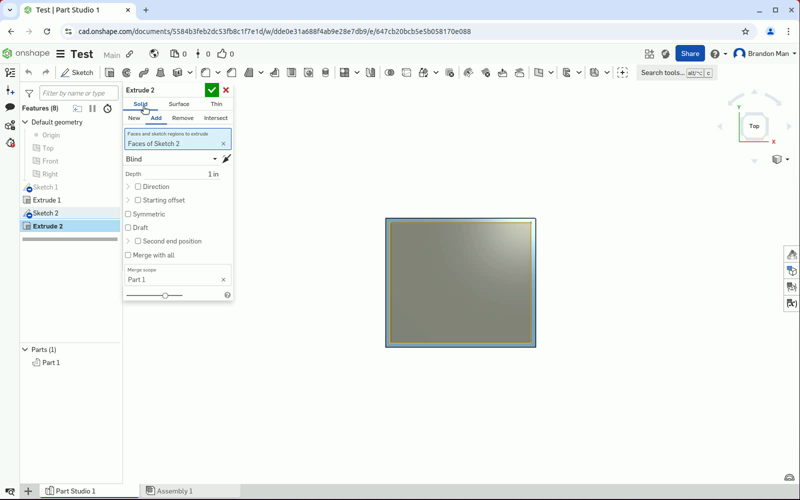
click(143, 106)
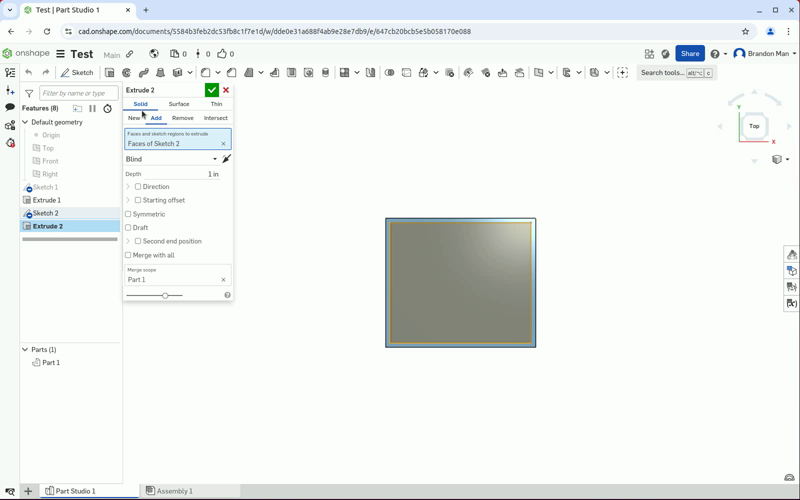
mouse_move(137, 120)
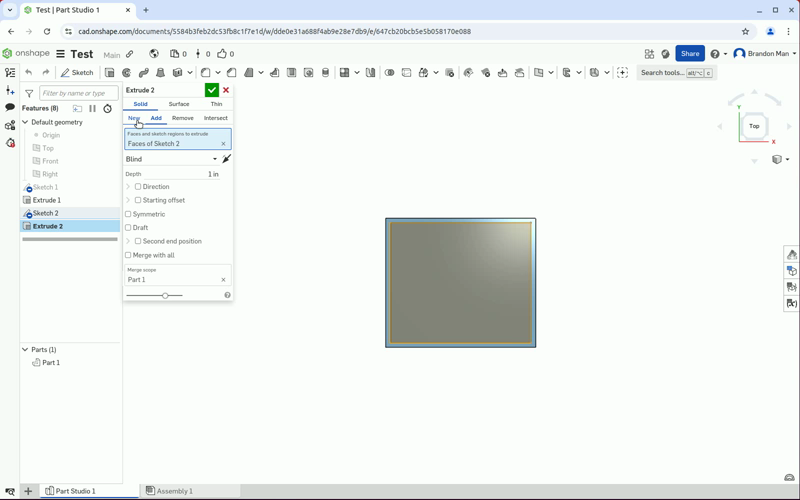
click(137, 120)
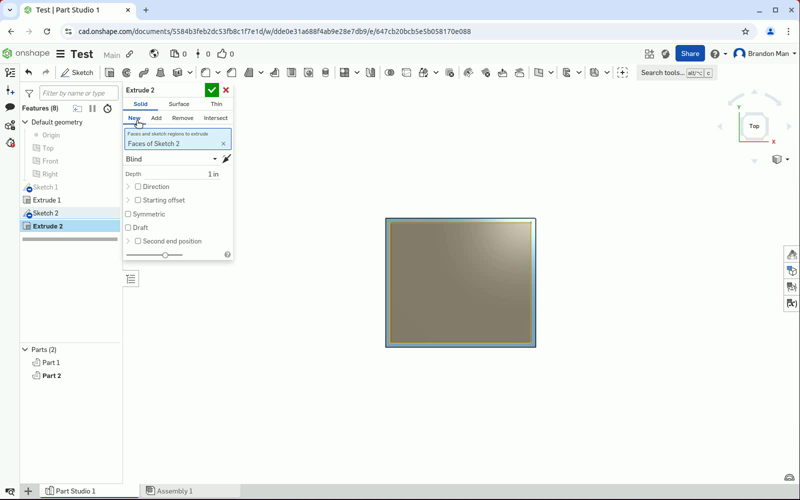
key(tab, 4)
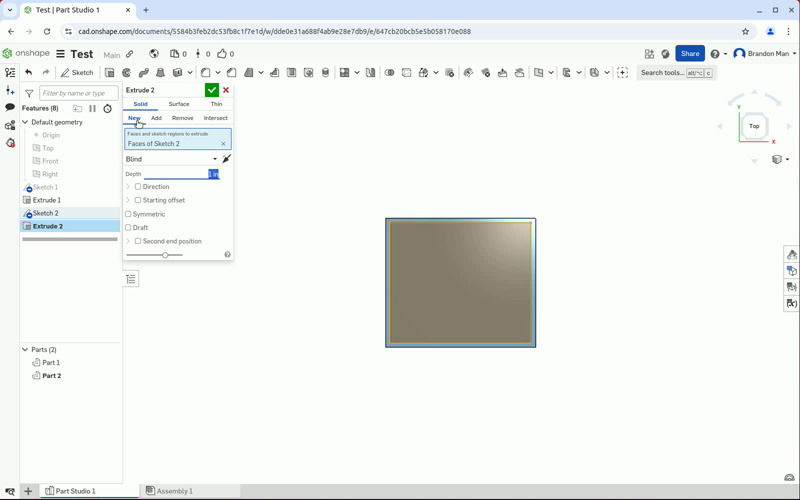
text(0.722)
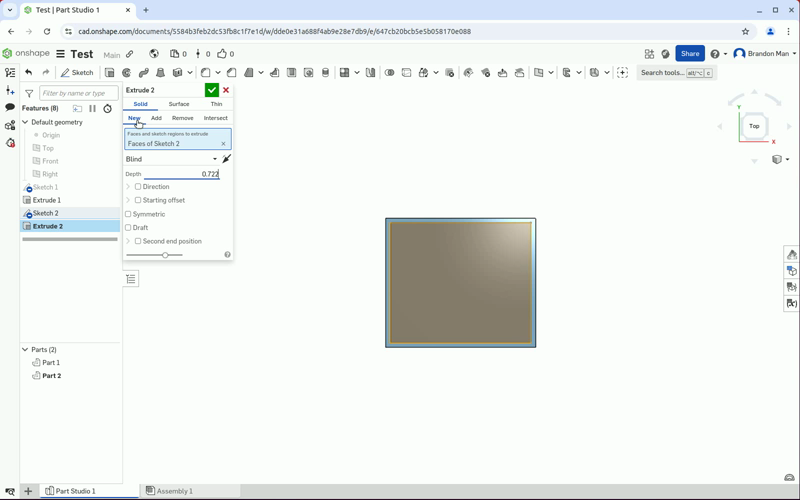
key(enter)
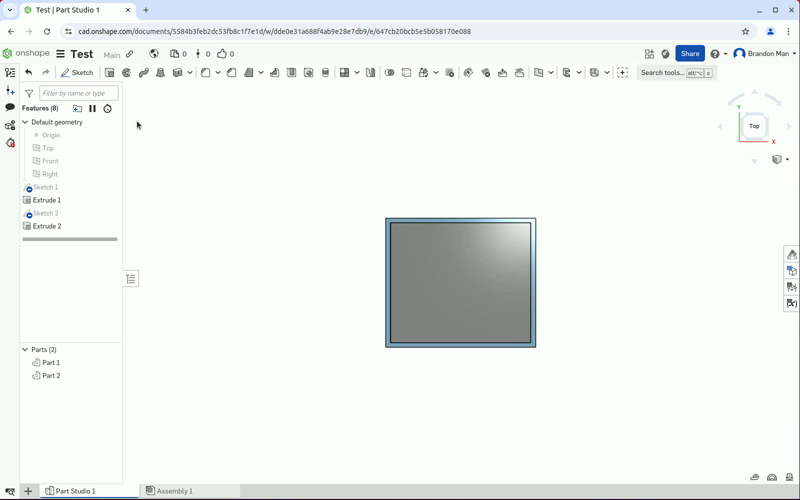
key(shift+h)
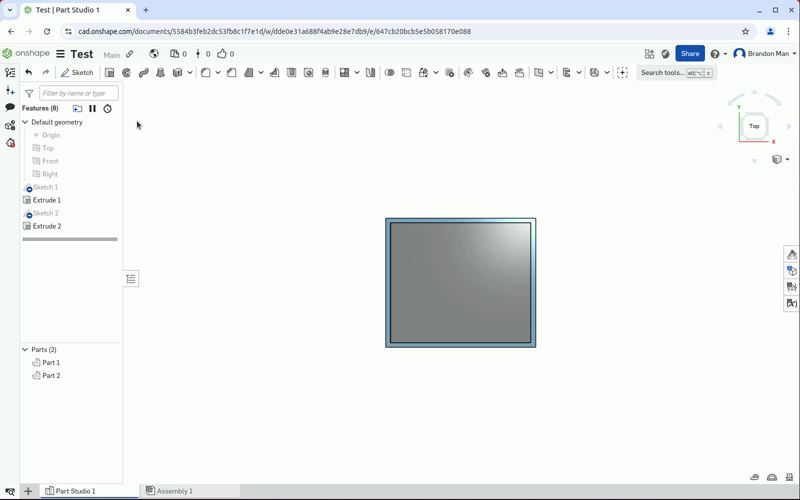
key(shift+h)
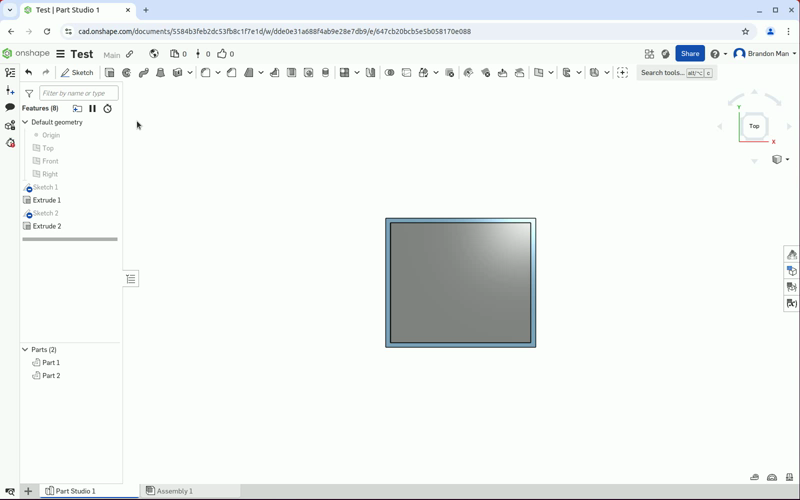
mouse_move(73, 189)
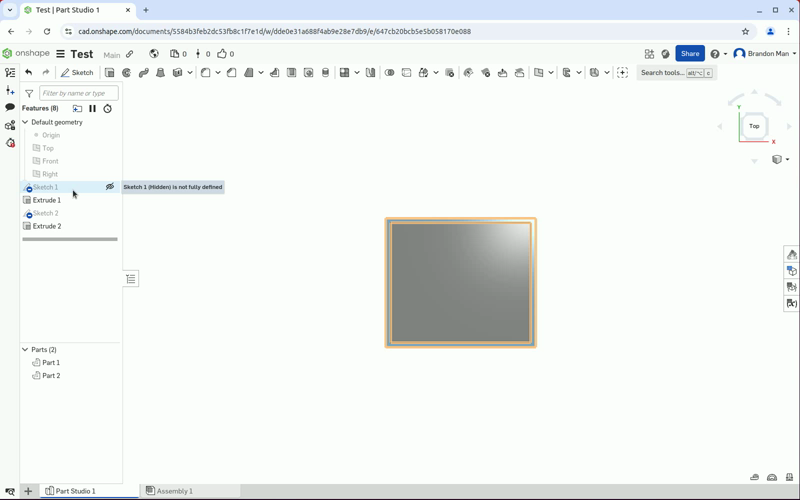
click(73, 189)
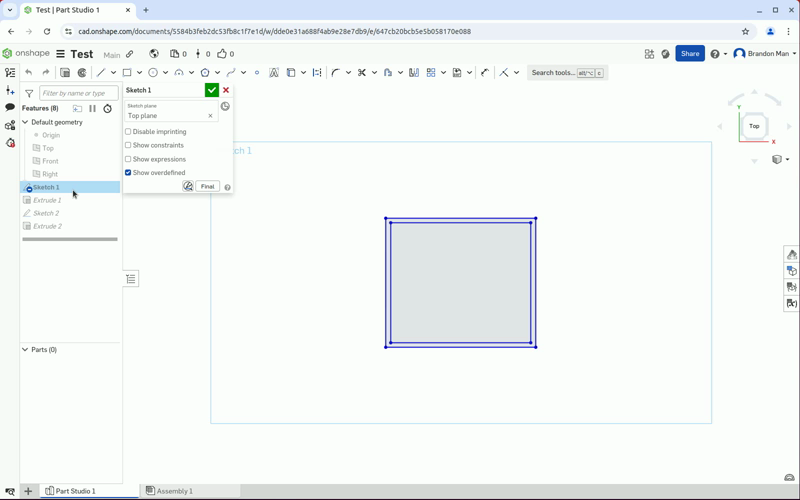
mouse_move(229, 92)
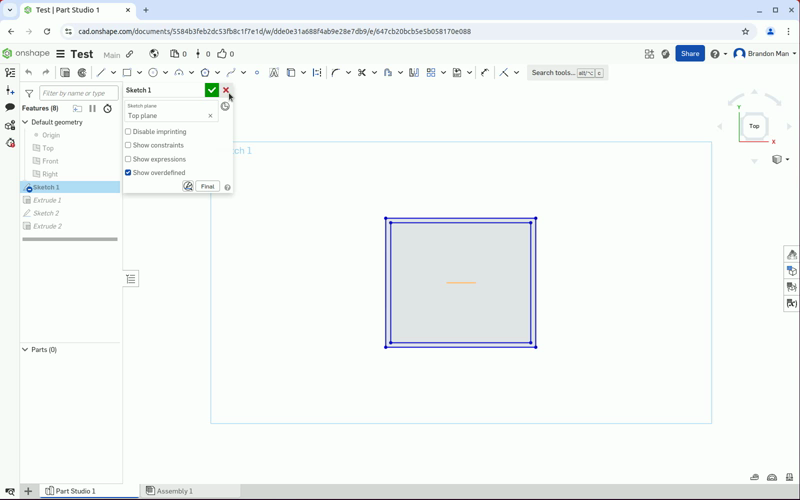
click(229, 92)
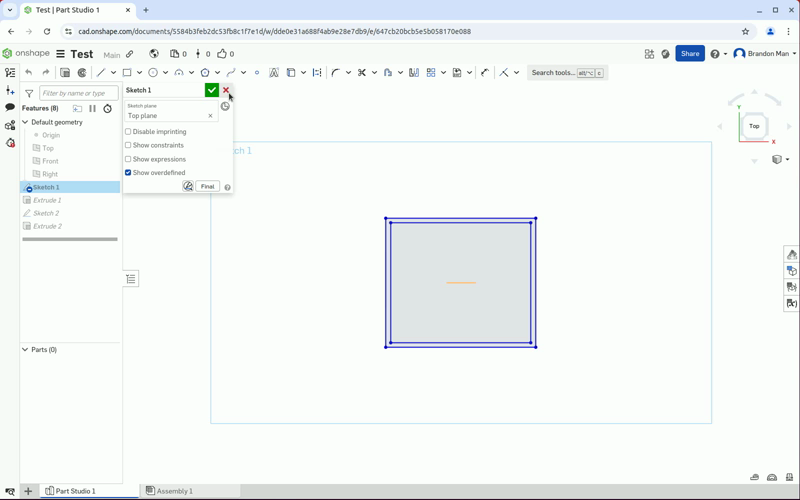
key(shift+s)
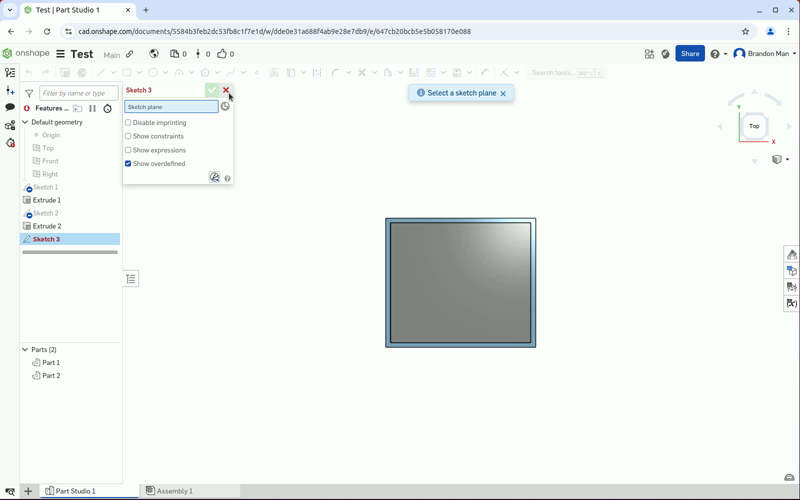
mouse_move(73, 150)
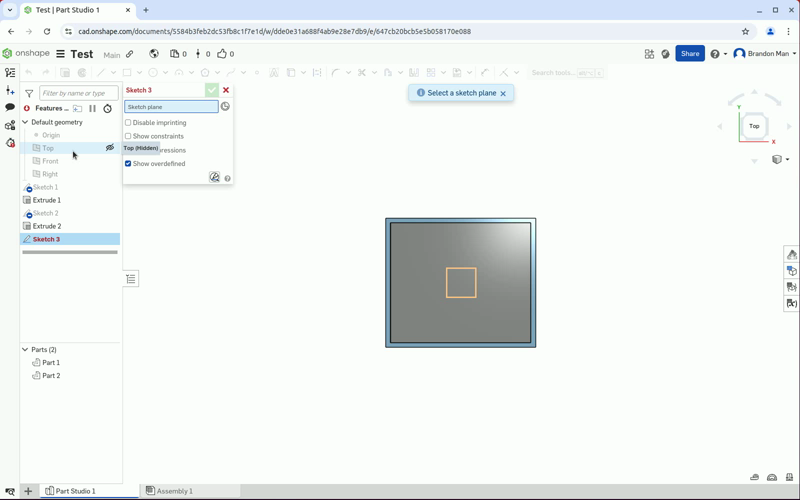
click(73, 150)
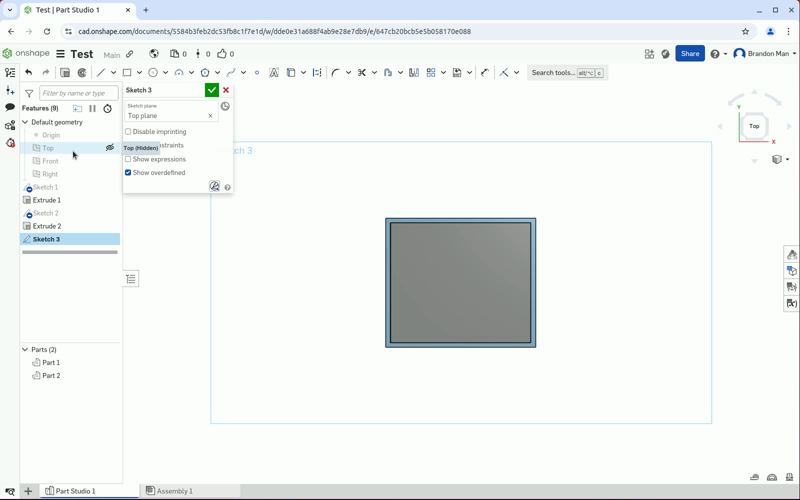
mouse_move(73, 352)
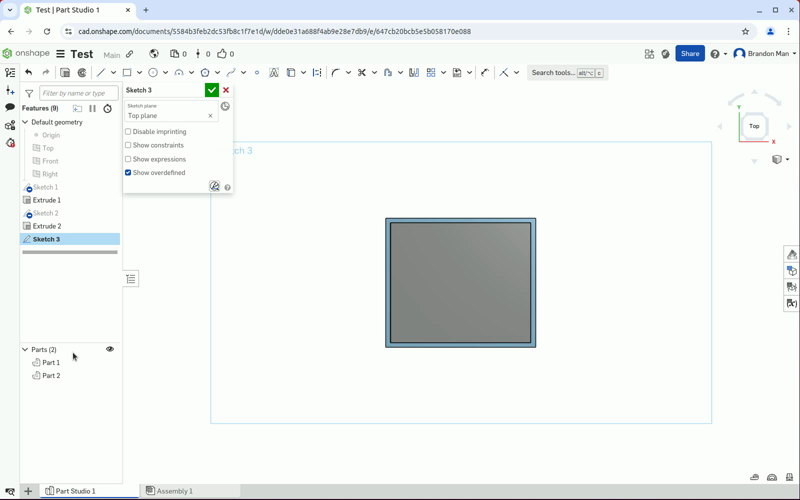
key(y)
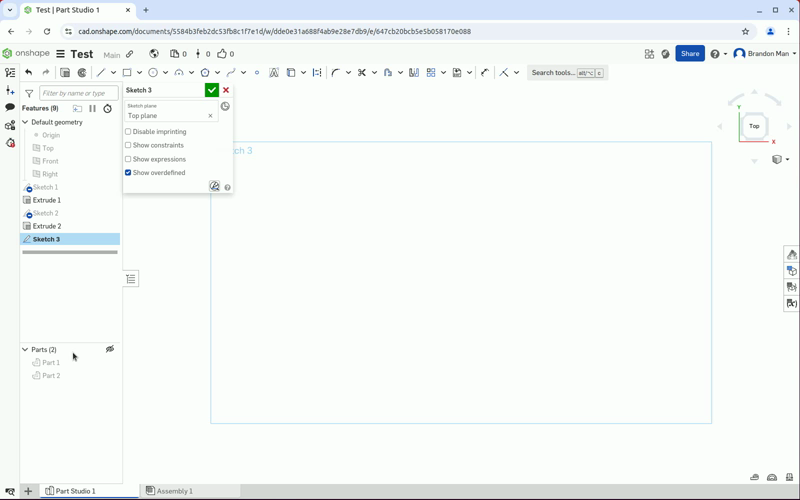
key(l)
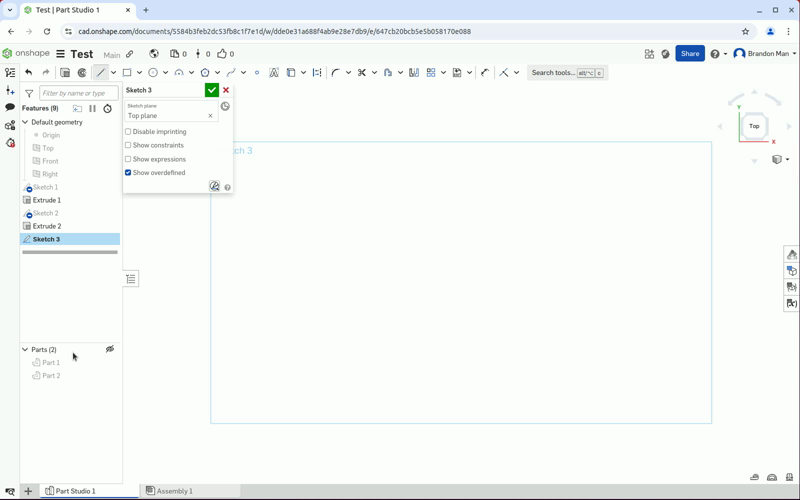
key_down(shift)
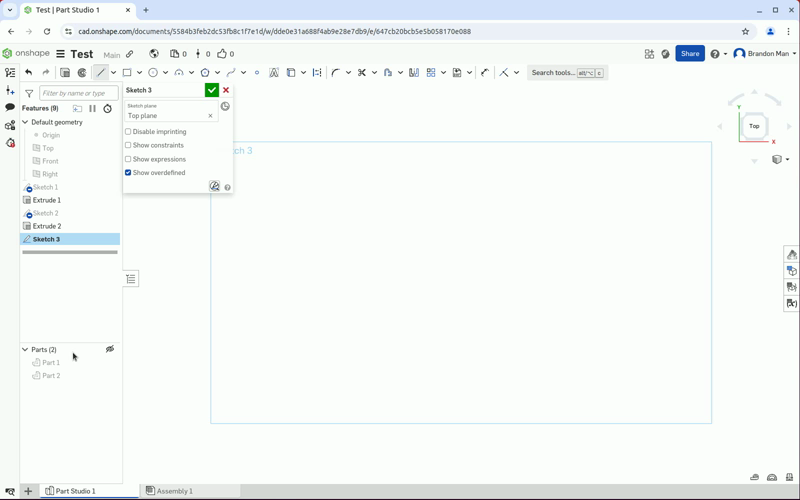
mouse_move(385, 347)
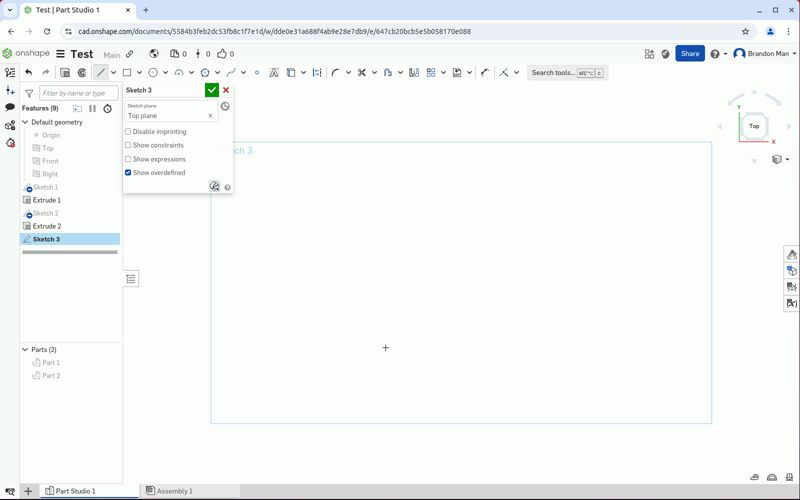
click(385, 347)
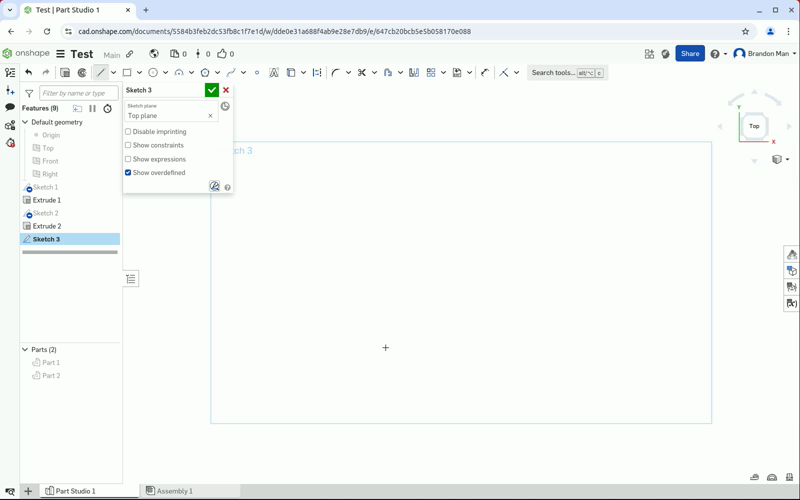
key_up(shift)
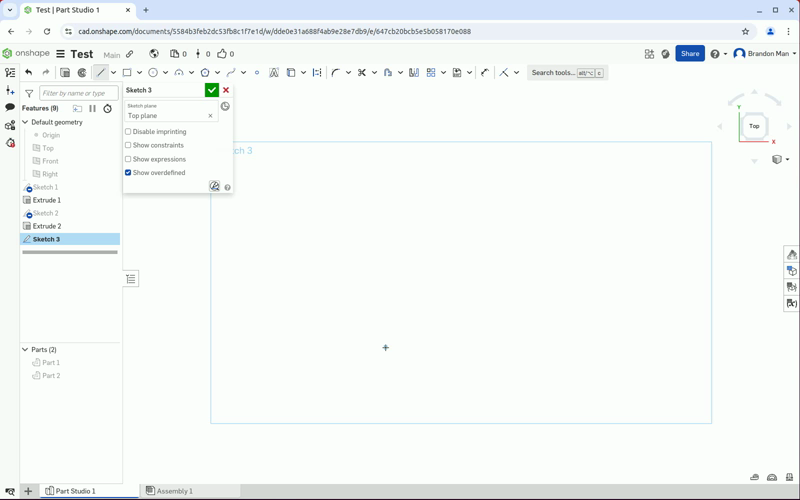
key_down(shift)
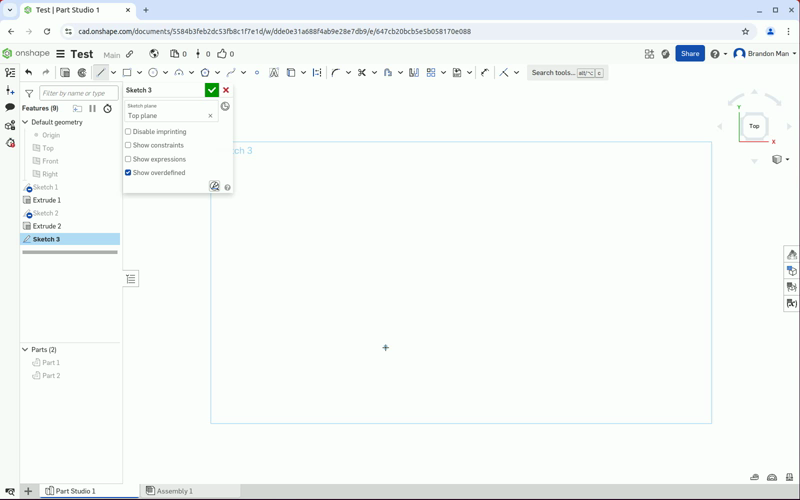
mouse_move(535, 347)
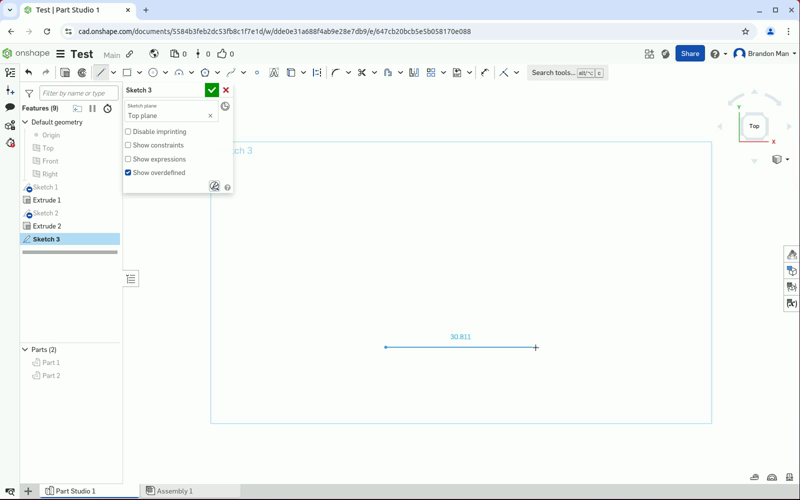
click(535, 347)
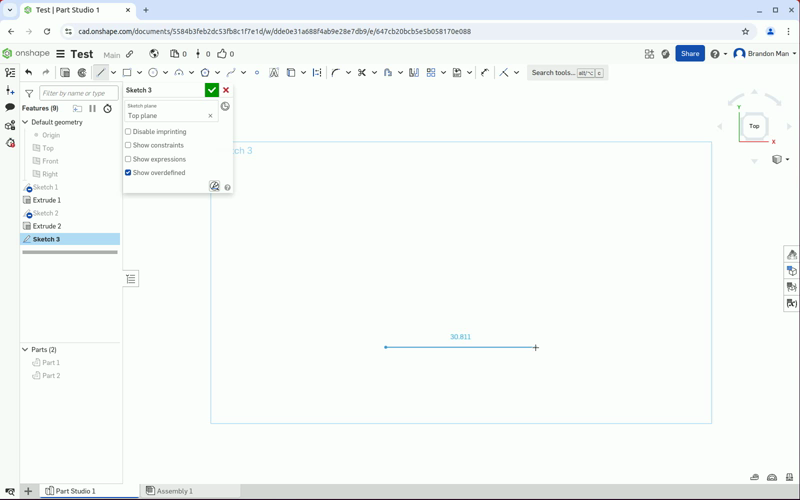
key_up(shift)
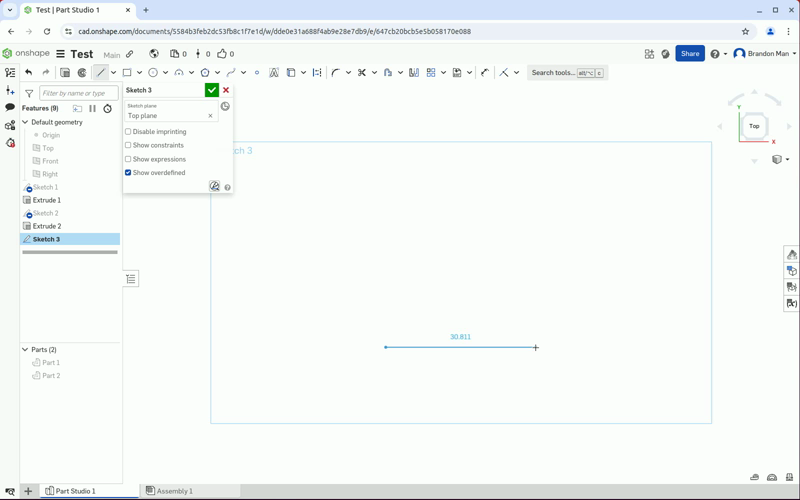
key_down(shift)
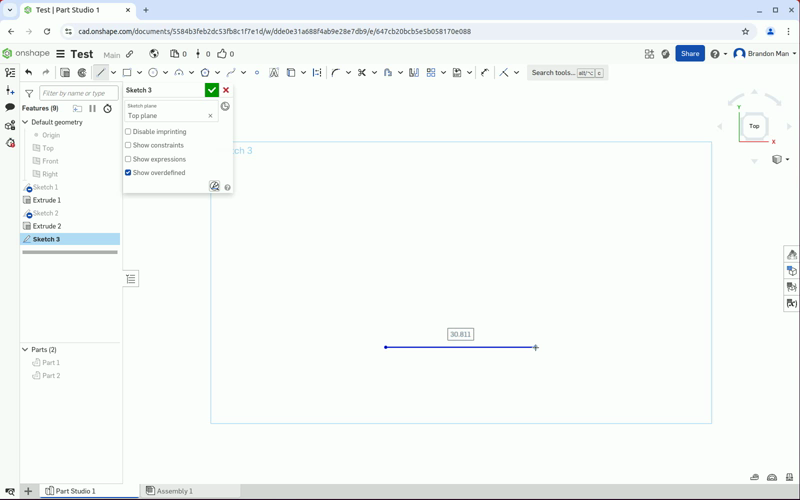
mouse_move(535, 218)
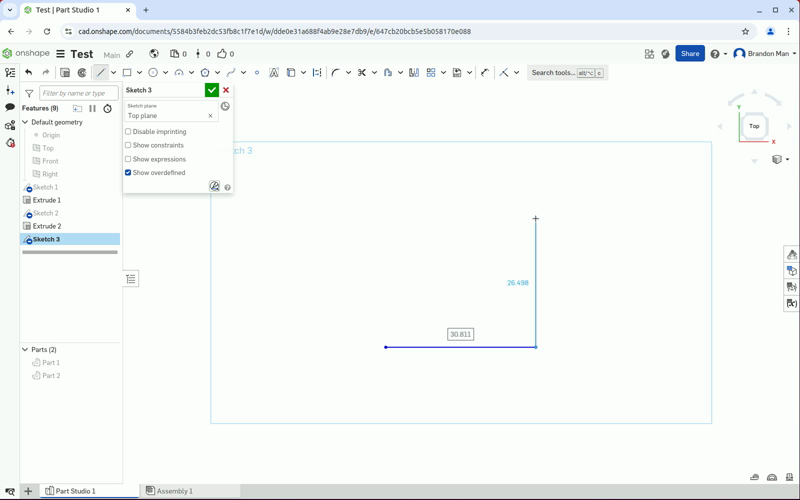
click(535, 218)
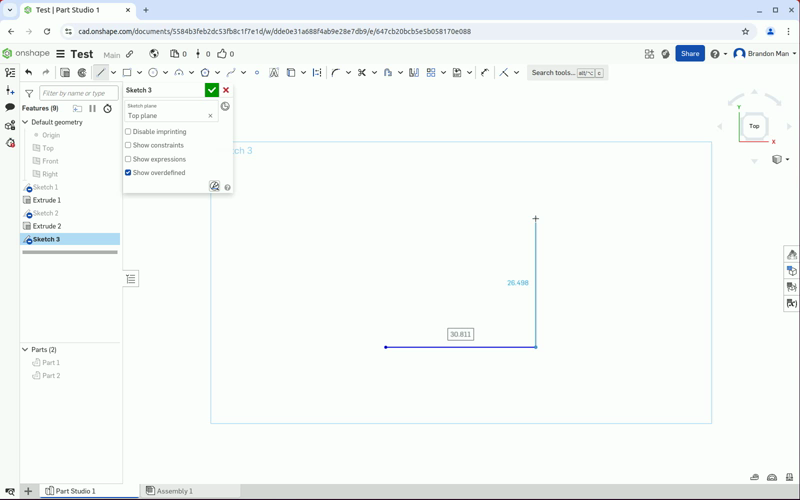
key_up(shift)
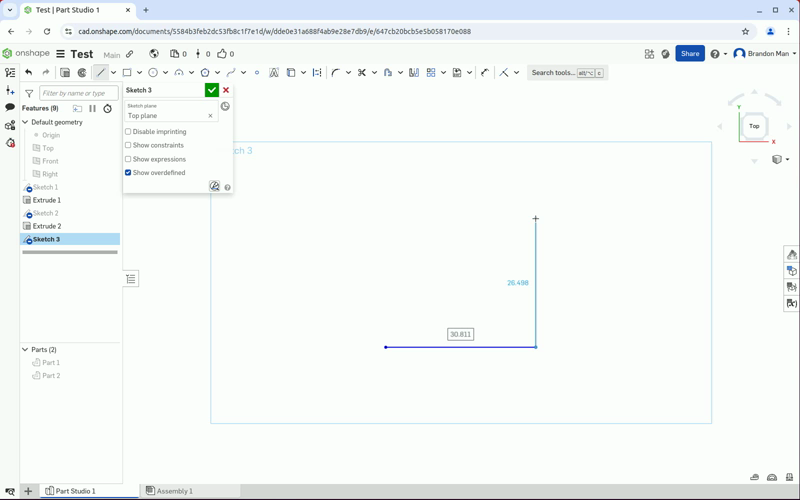
key_down(shift)
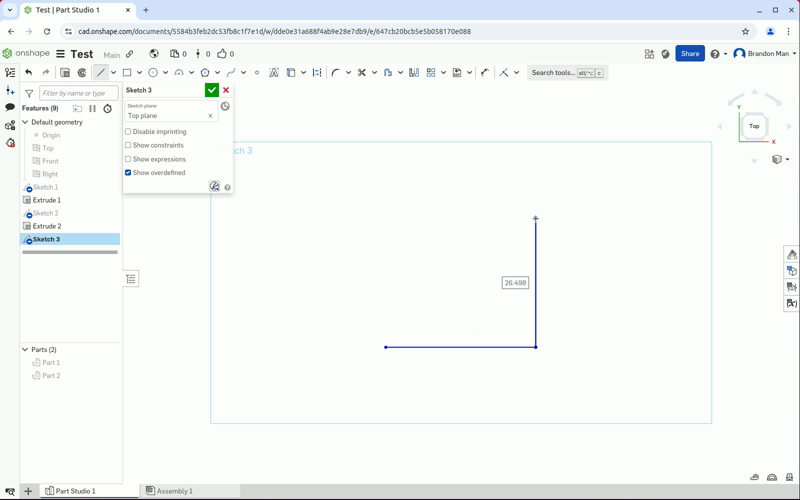
mouse_move(385, 218)
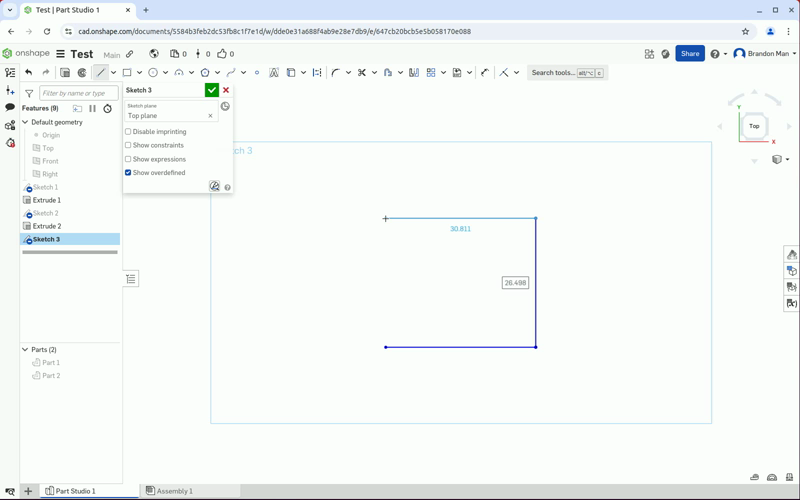
click(385, 218)
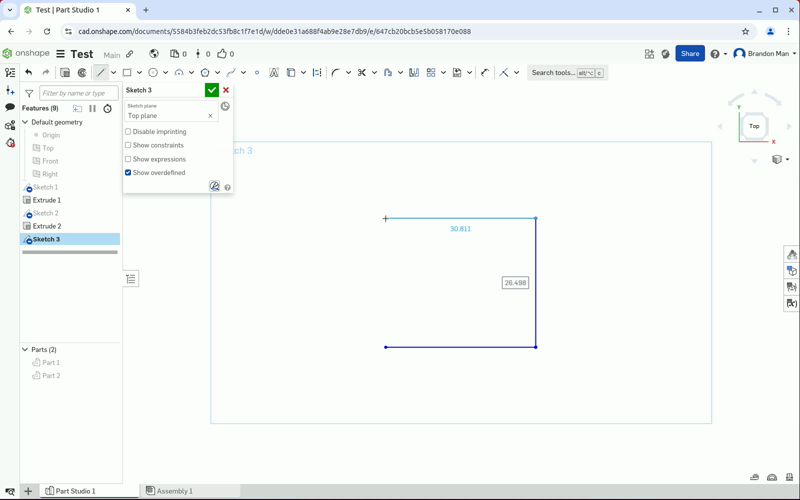
key_up(shift)
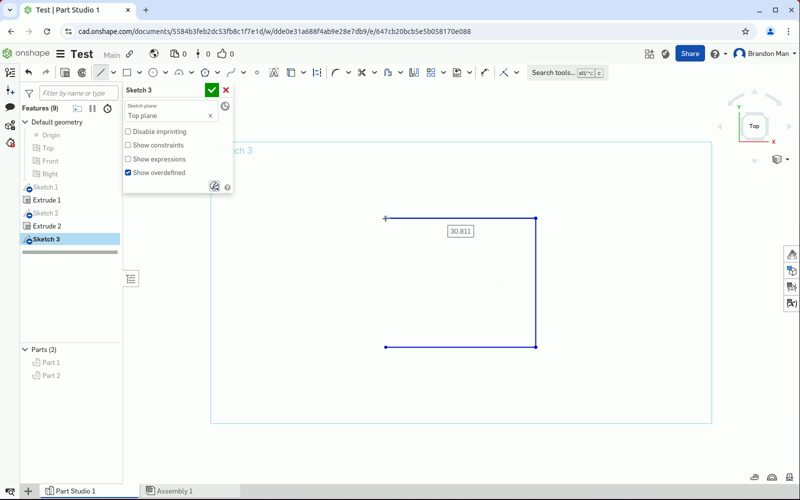
key_down(shift)
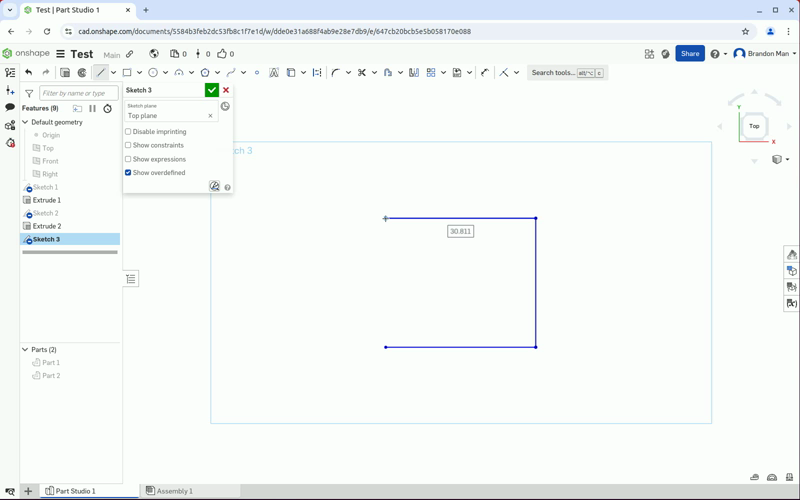
mouse_move(385, 347)
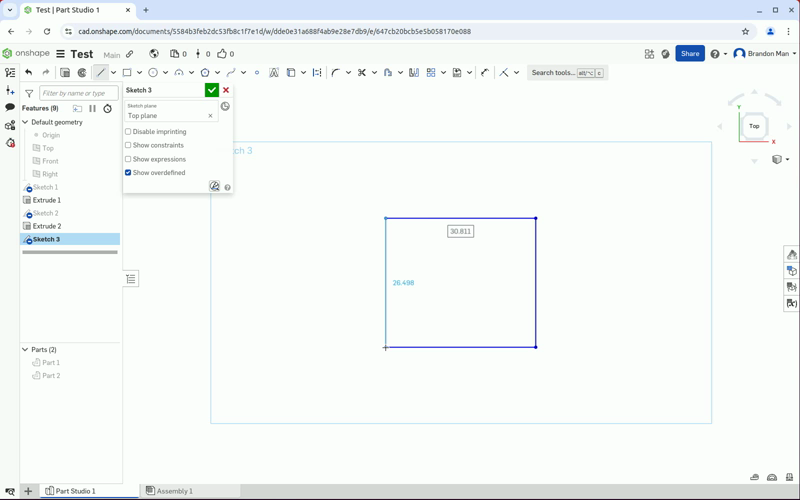
key_up(shift)
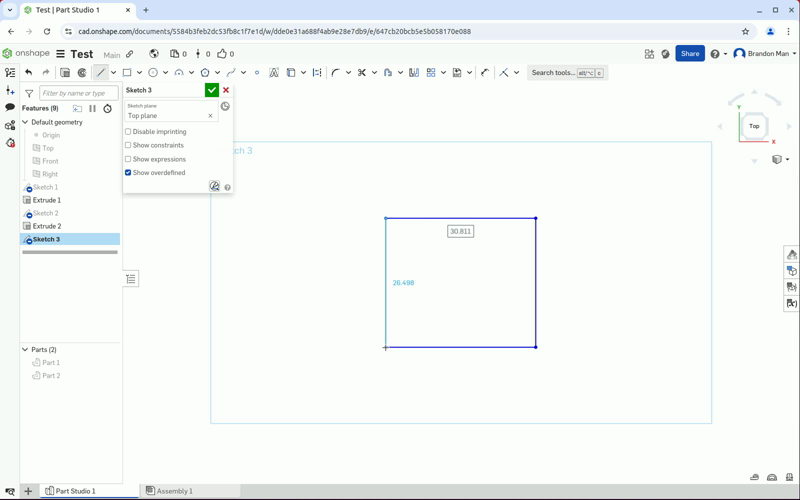
click(385, 347)
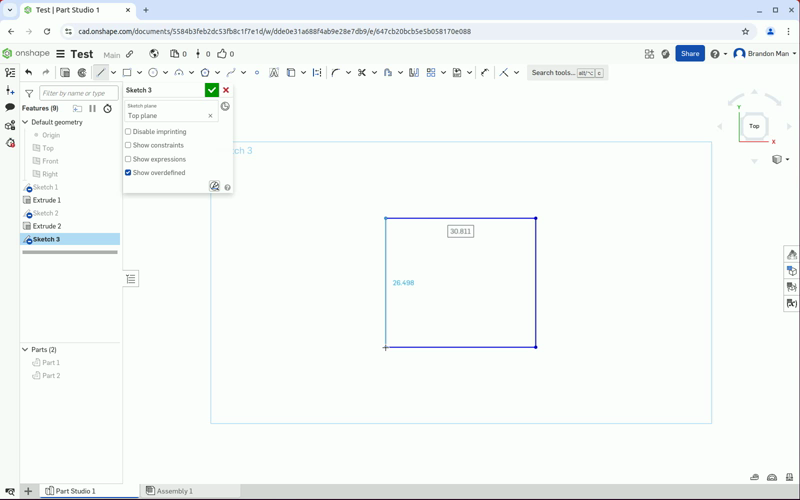
key(esc)
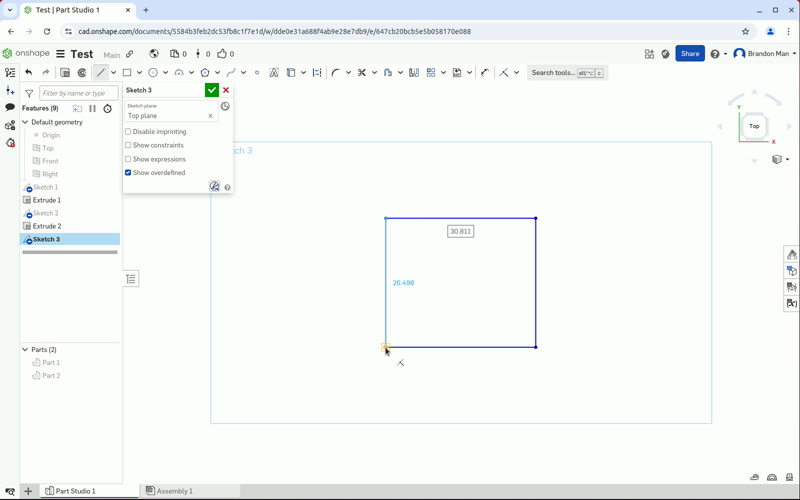
key(l)
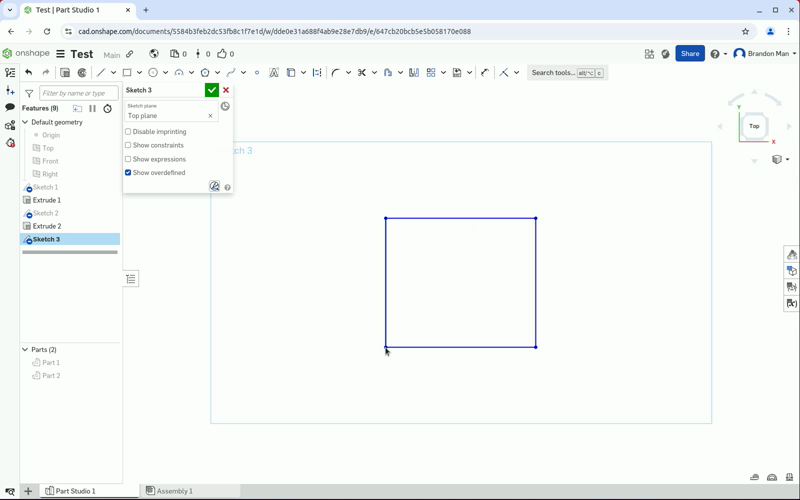
key_down(shift)
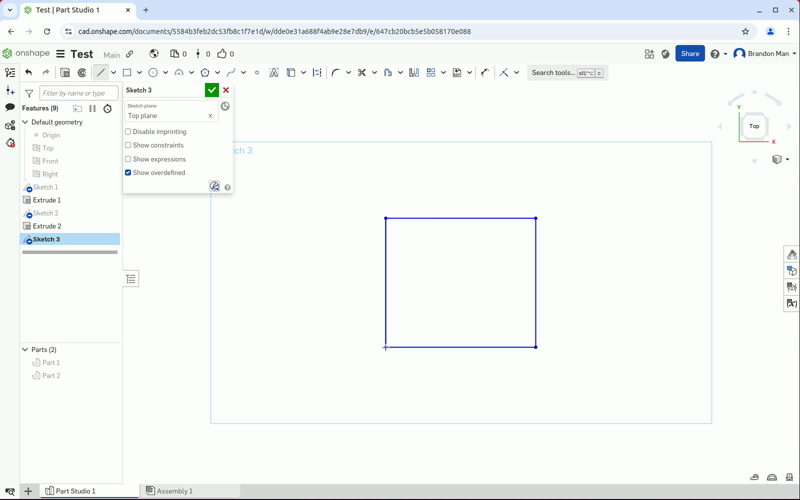
mouse_move(390, 342)
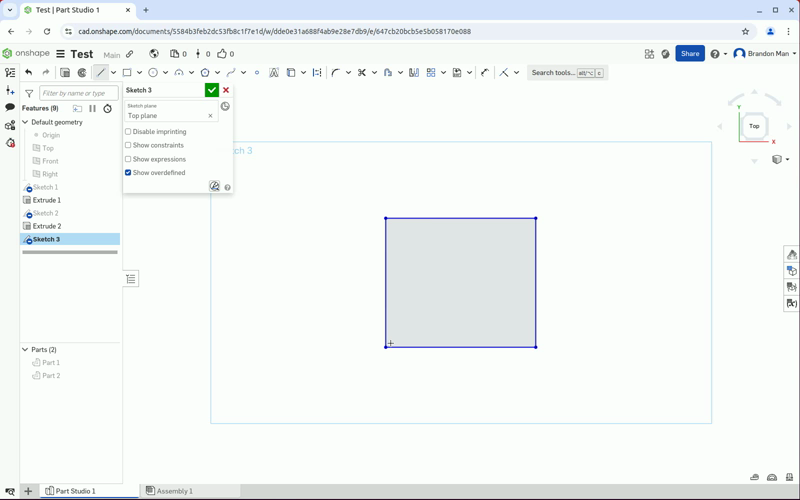
click(390, 342)
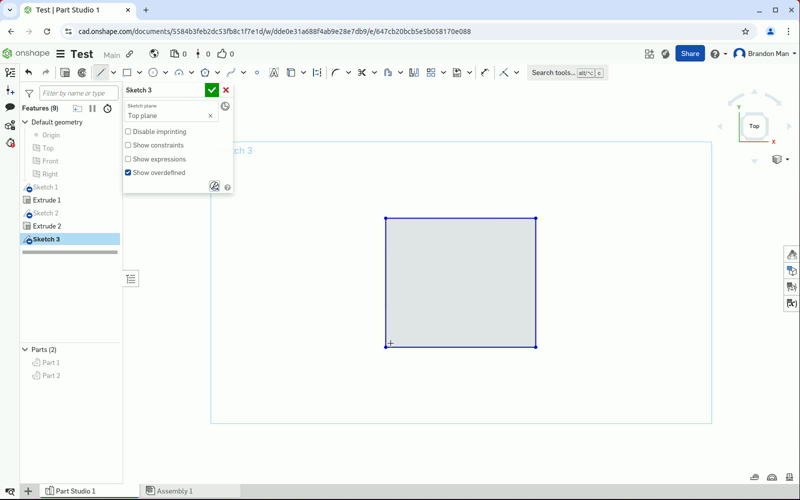
key_up(shift)
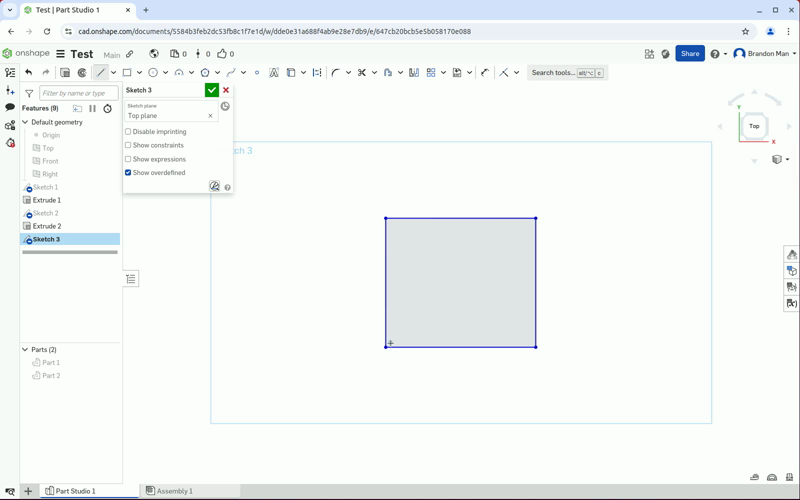
key_down(shift)
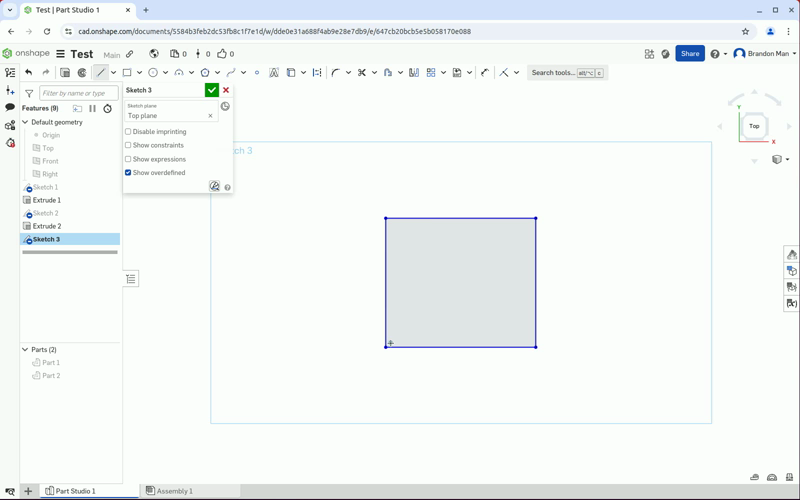
mouse_move(530, 342)
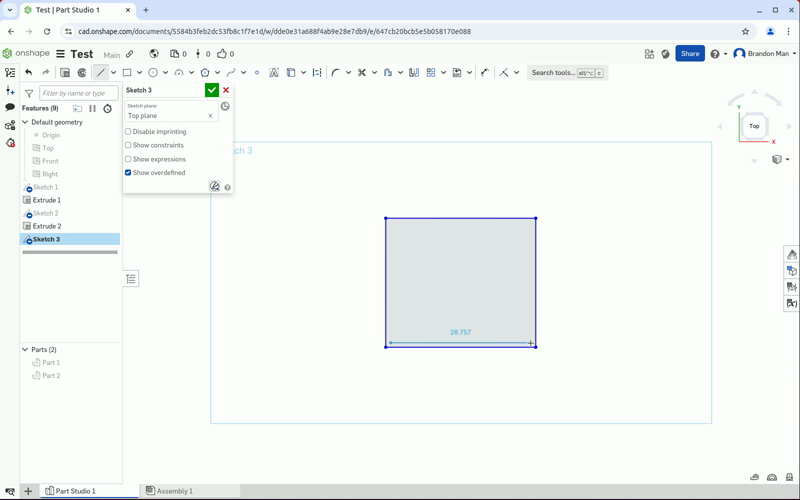
click(530, 342)
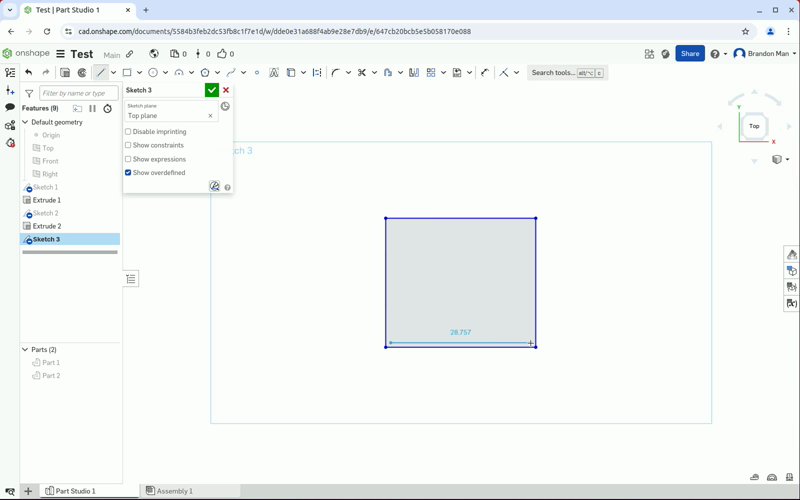
key_up(shift)
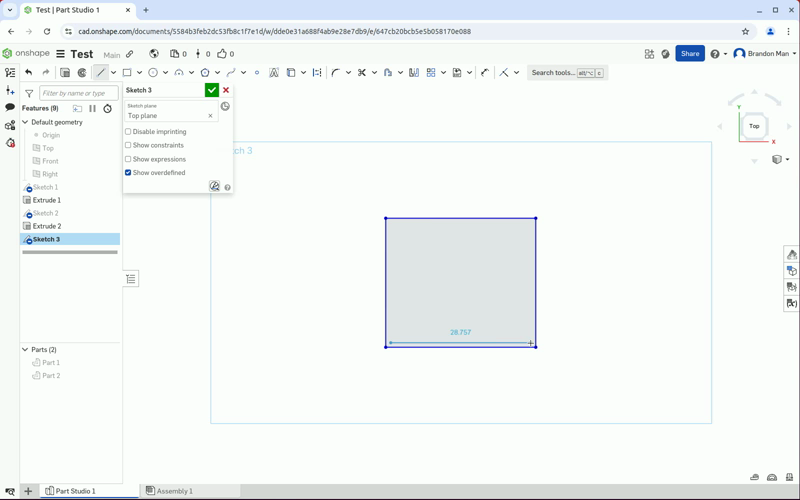
key_down(shift)
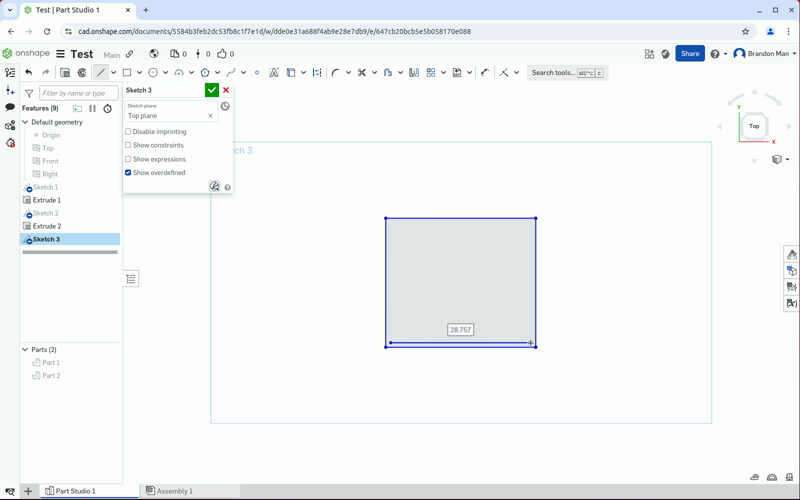
mouse_move(530, 222)
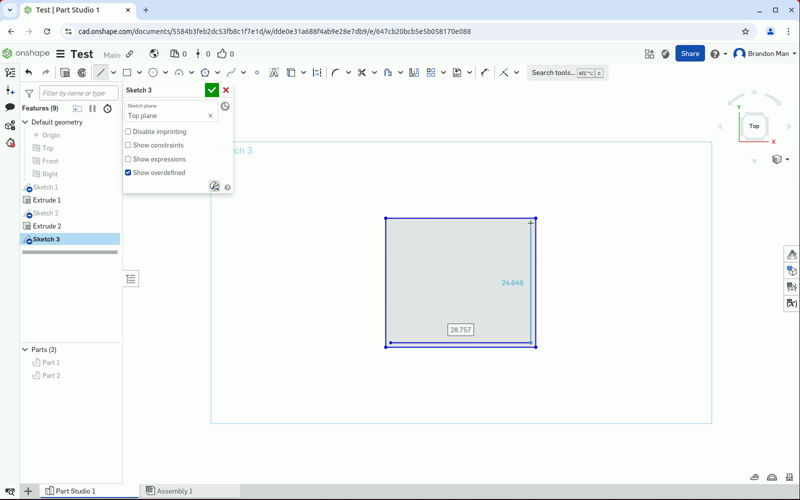
click(530, 222)
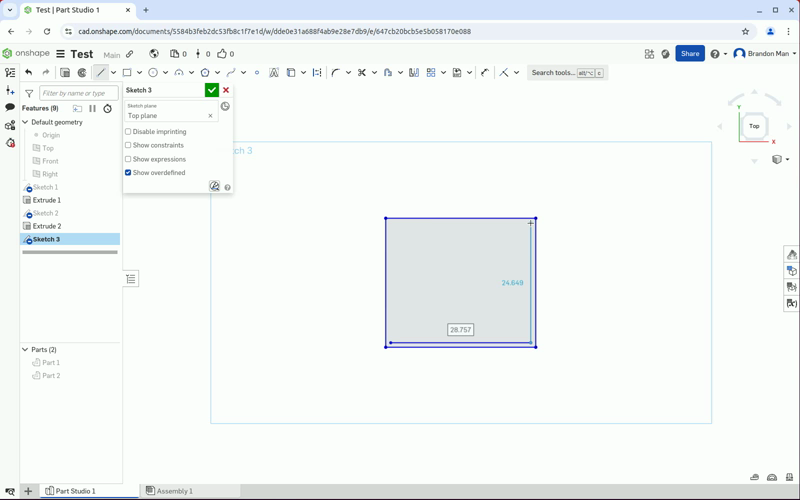
key_up(shift)
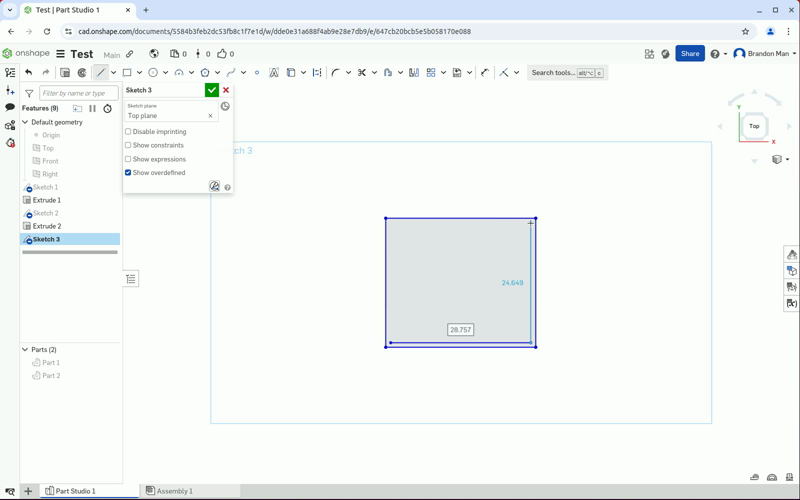
key_down(shift)
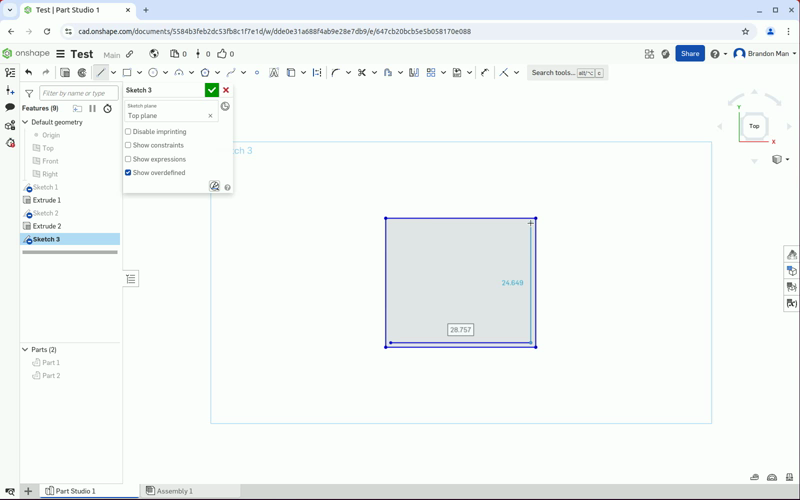
mouse_move(390, 222)
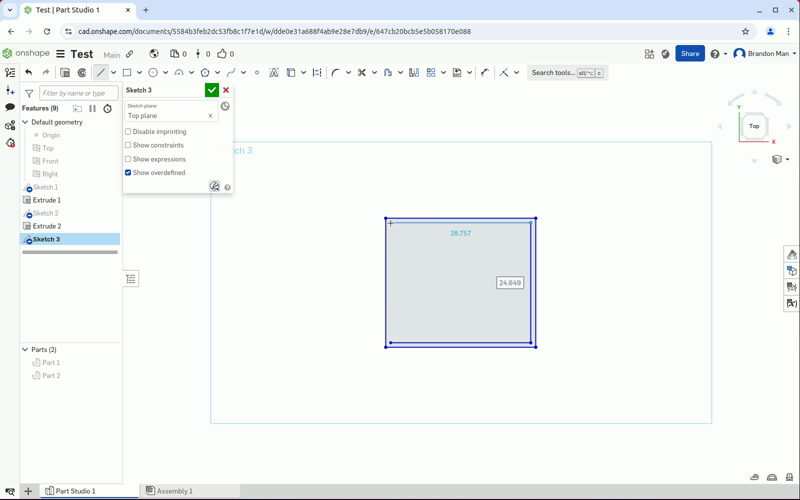
click(390, 222)
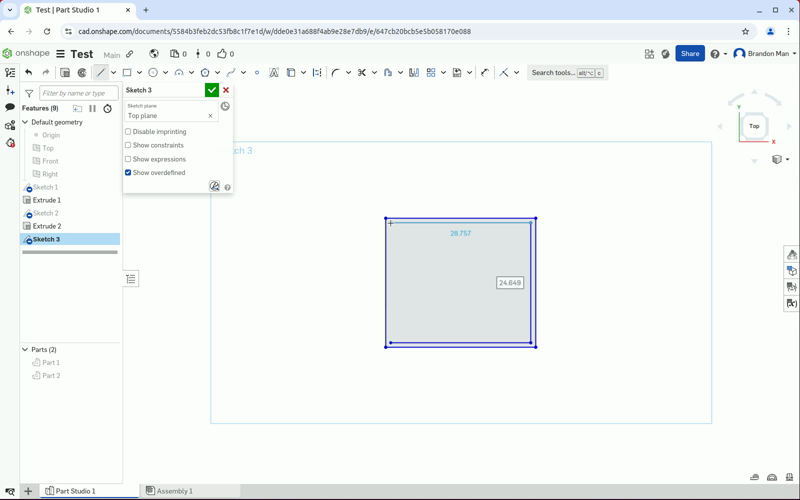
key_up(shift)
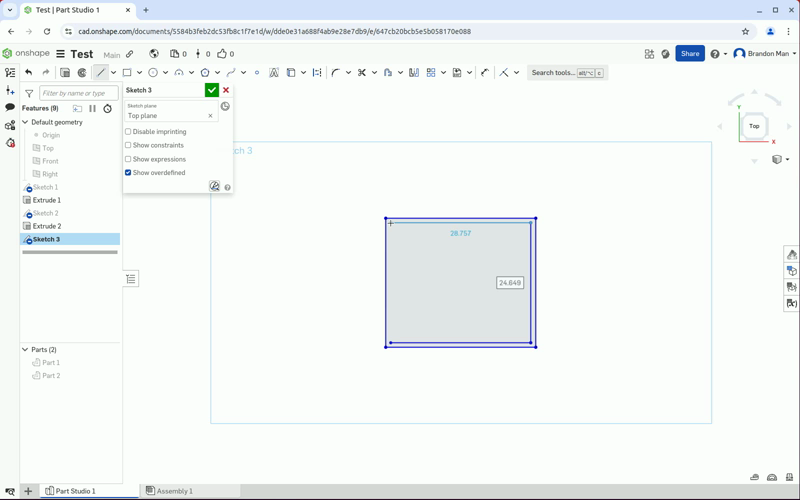
key_down(shift)
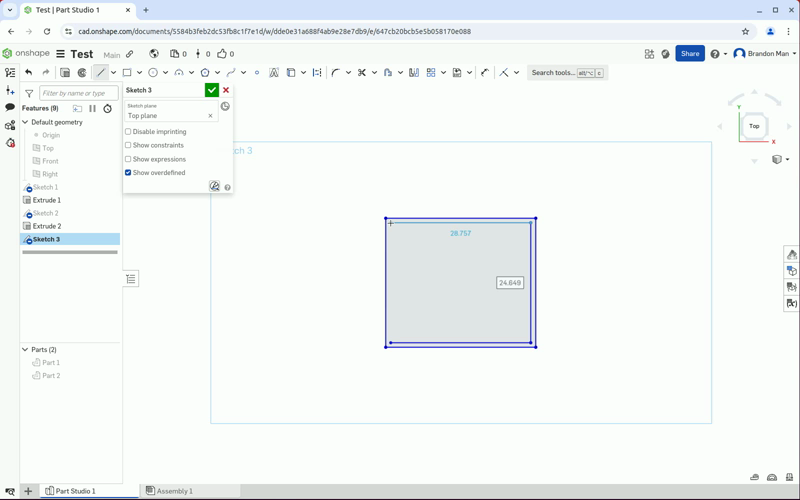
mouse_move(390, 342)
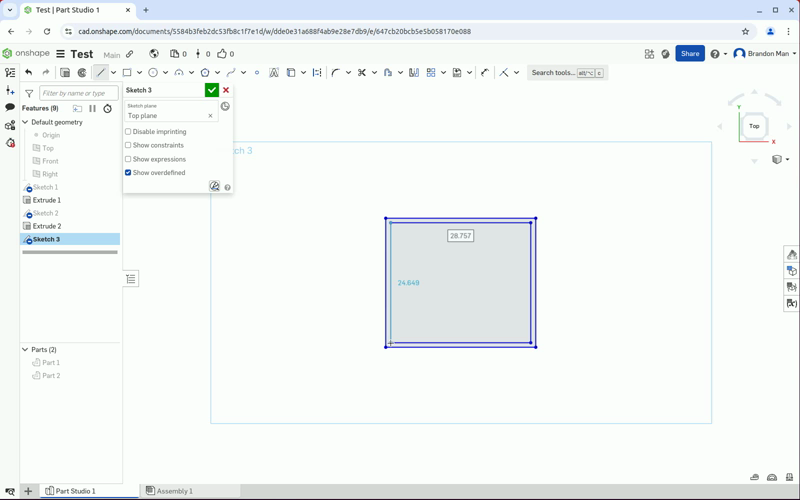
key_up(shift)
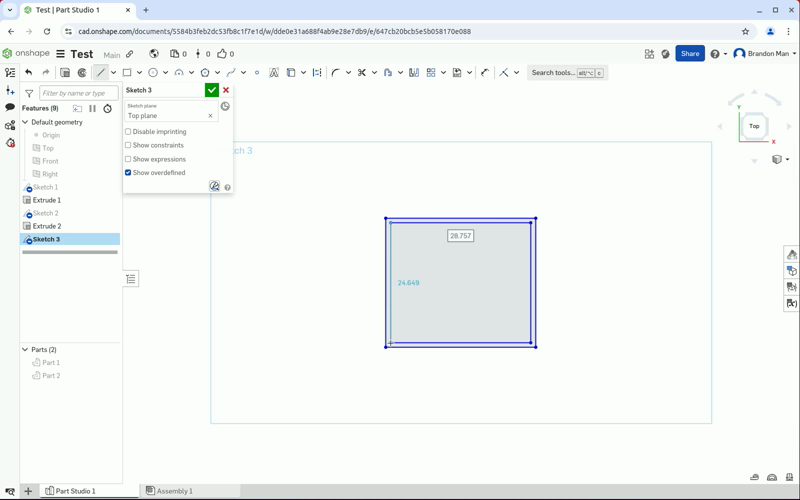
click(390, 342)
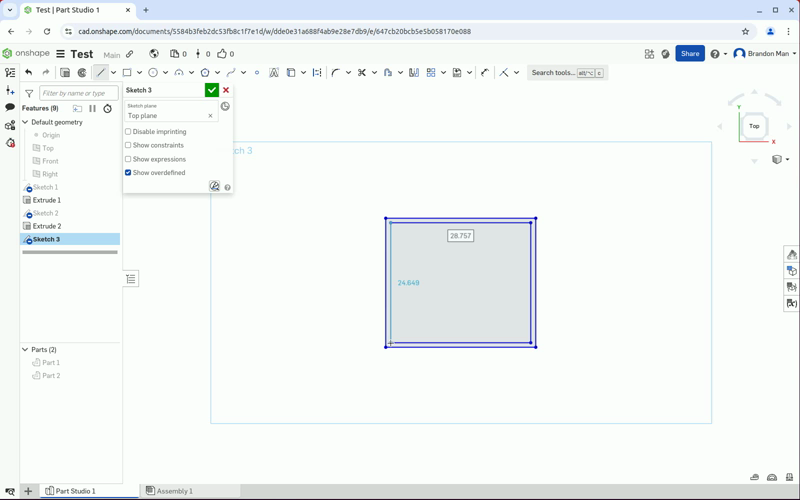
key(esc)
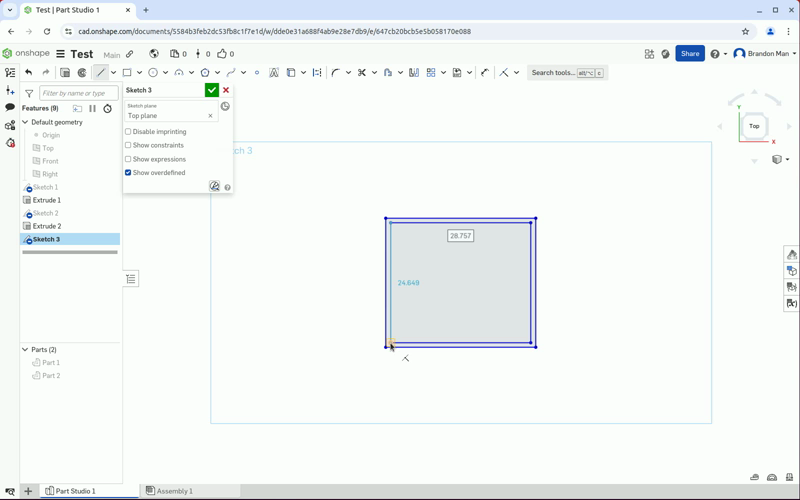
mouse_move(387, 257)
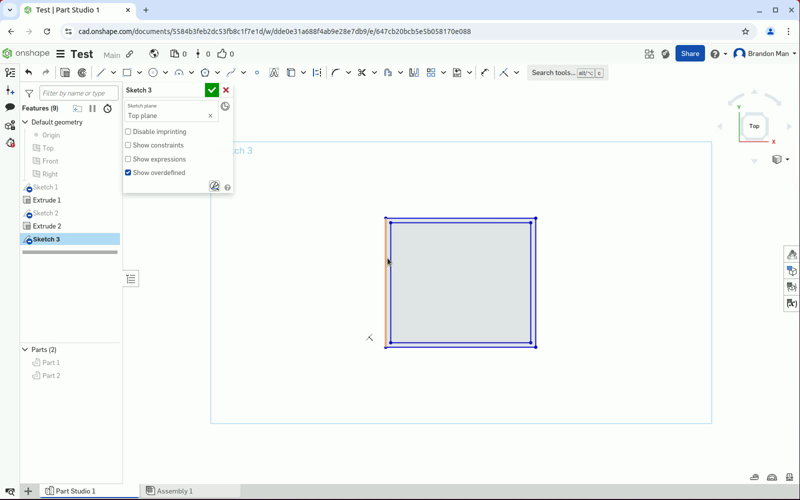
click(387, 257)
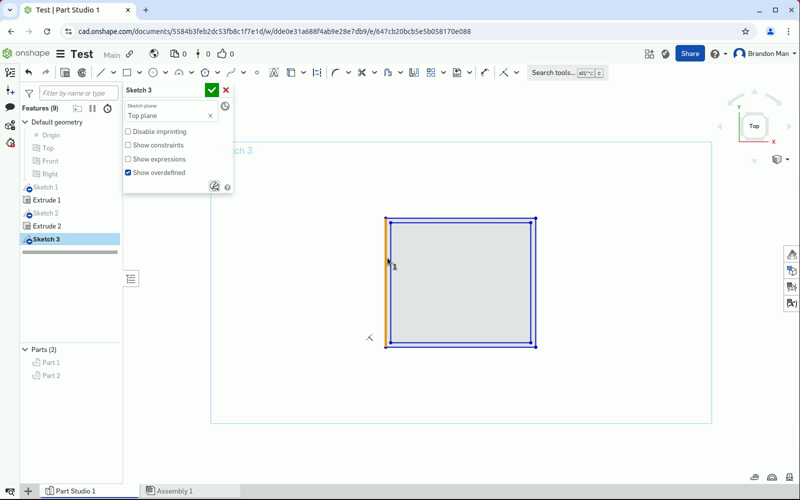
mouse_move(73, 352)
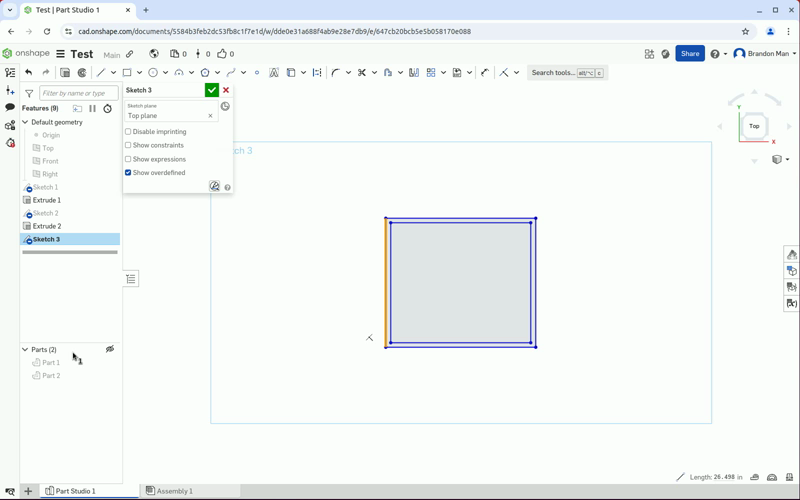
key(shift+y)
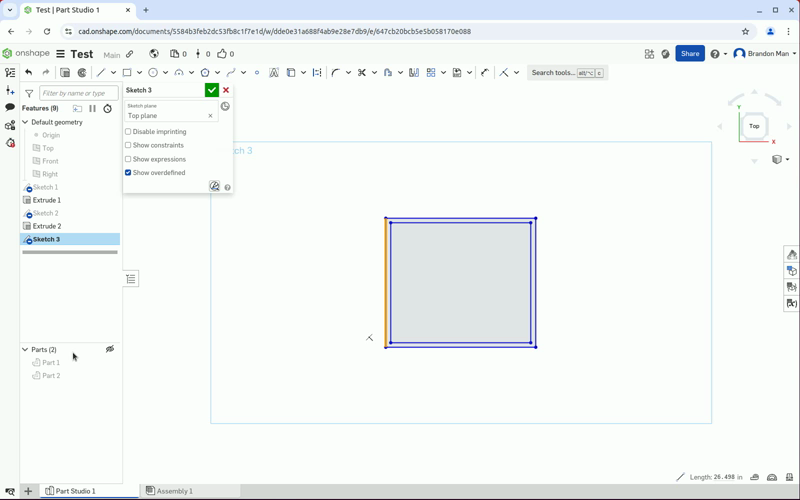
key(shift+e)
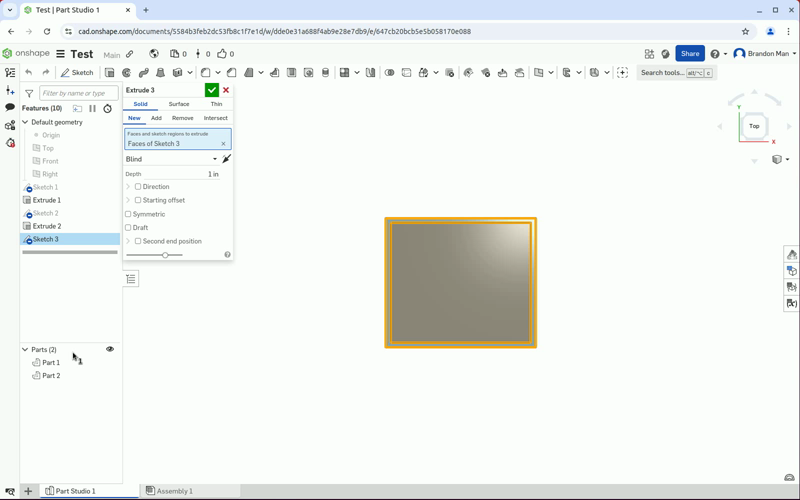
mouse_move(143, 106)
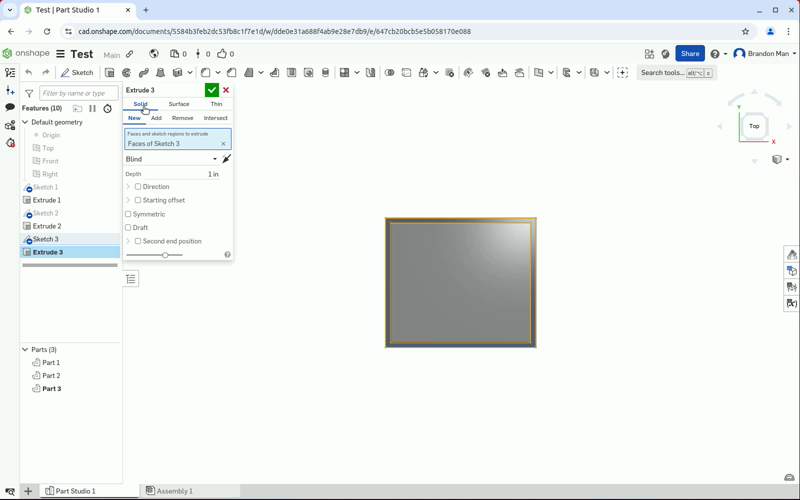
click(143, 106)
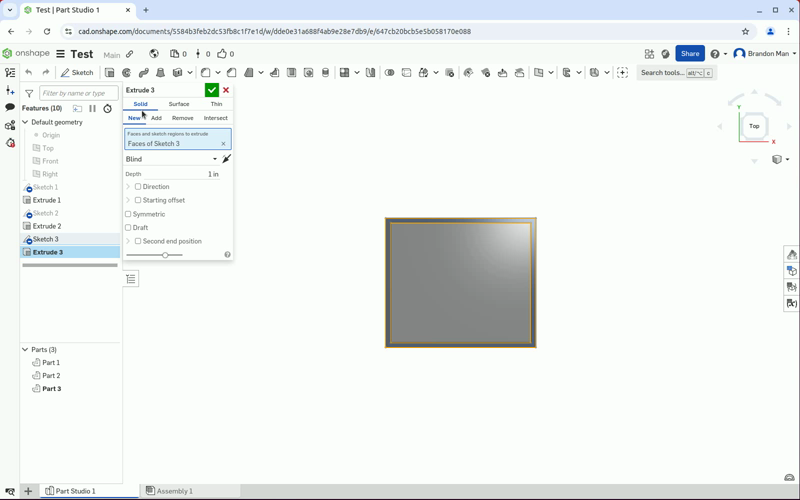
mouse_move(137, 120)
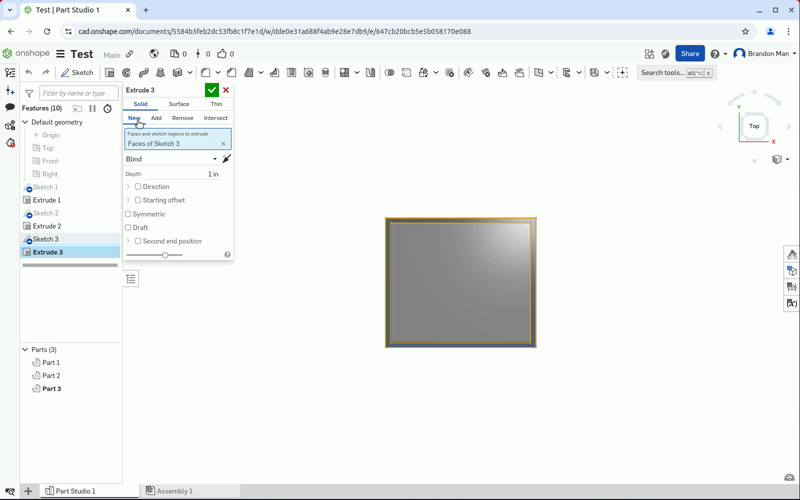
click(137, 120)
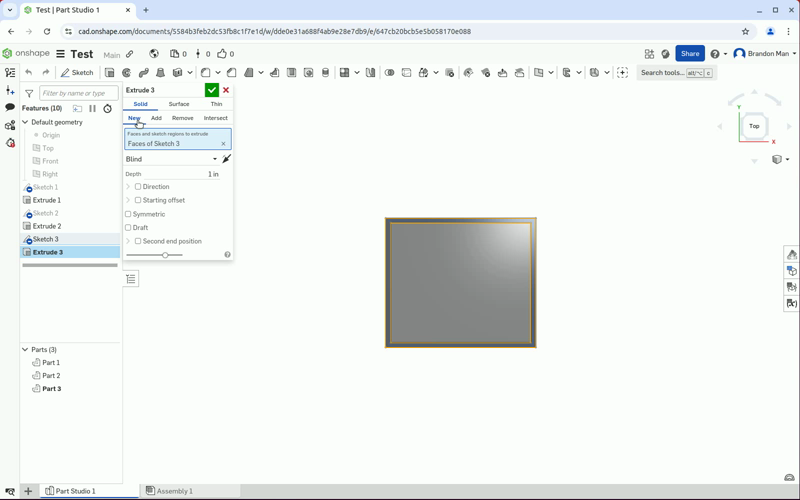
key(tab, 4)
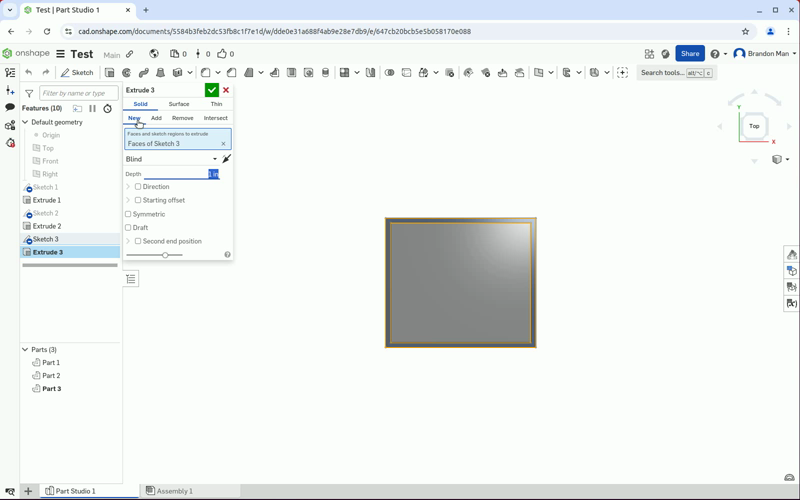
text(22.386)
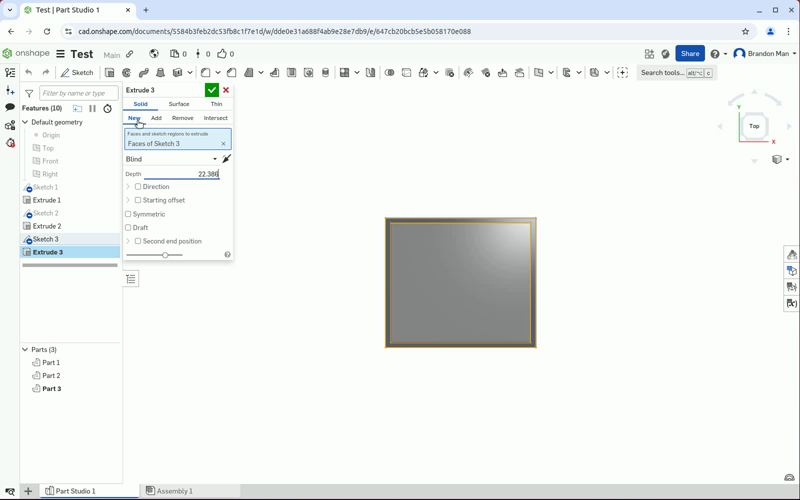
key(enter)
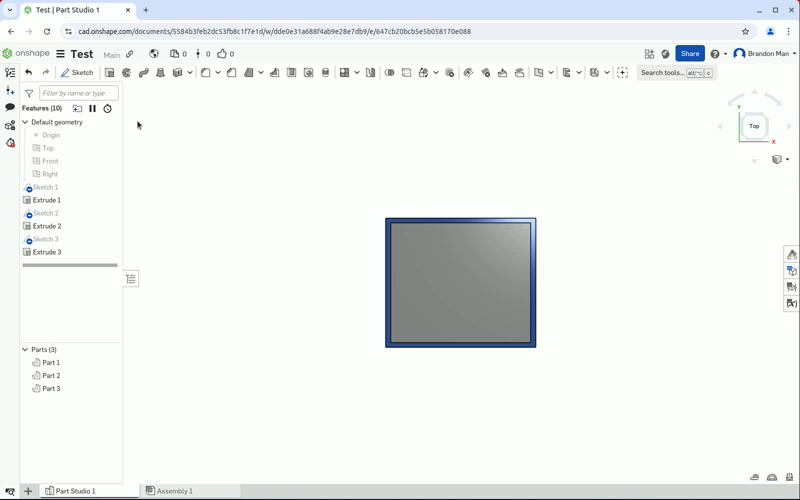
key(shift+h)
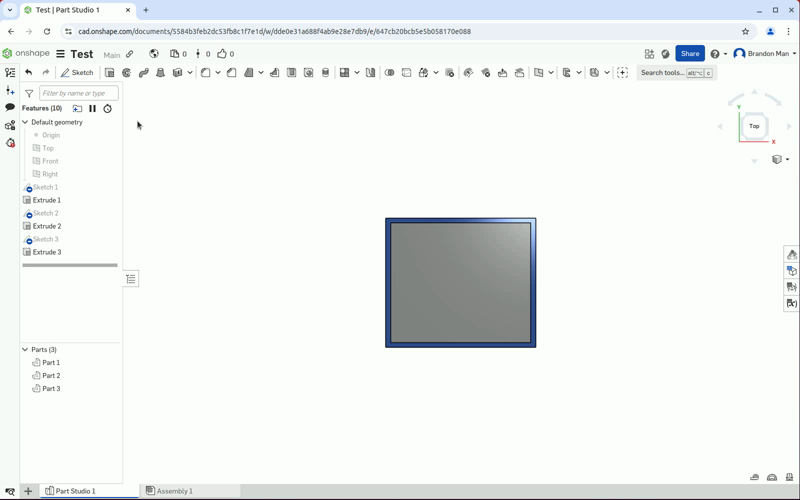
key(shift+h)
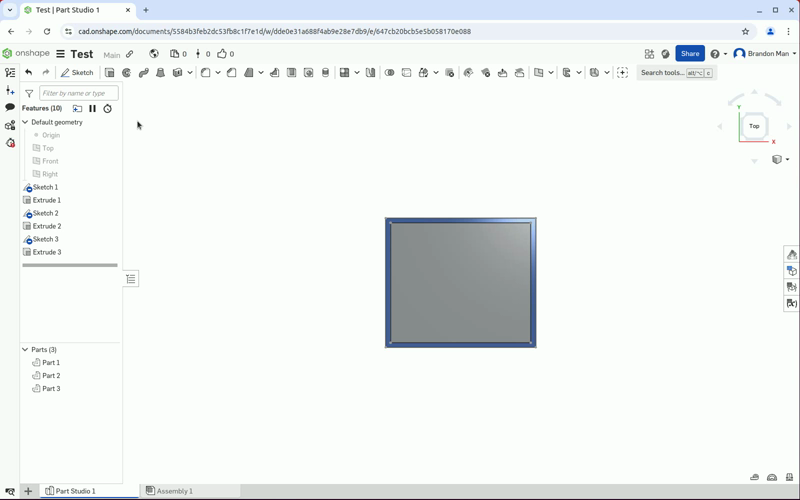
key(shift+7)
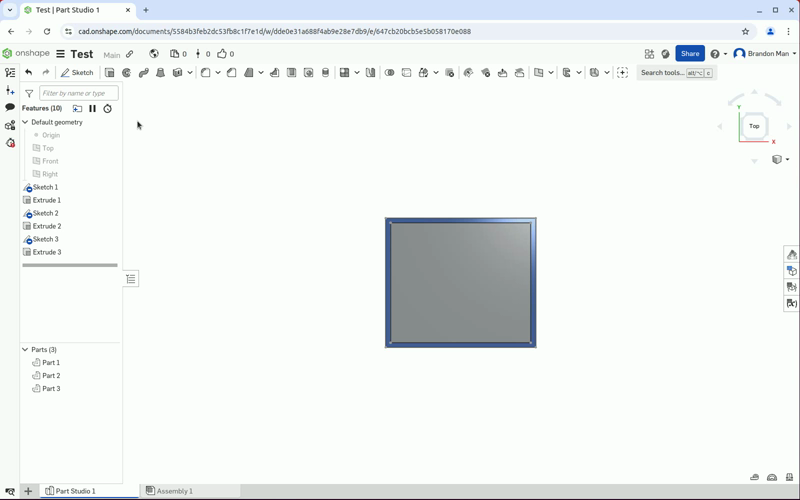
key(up, 3)
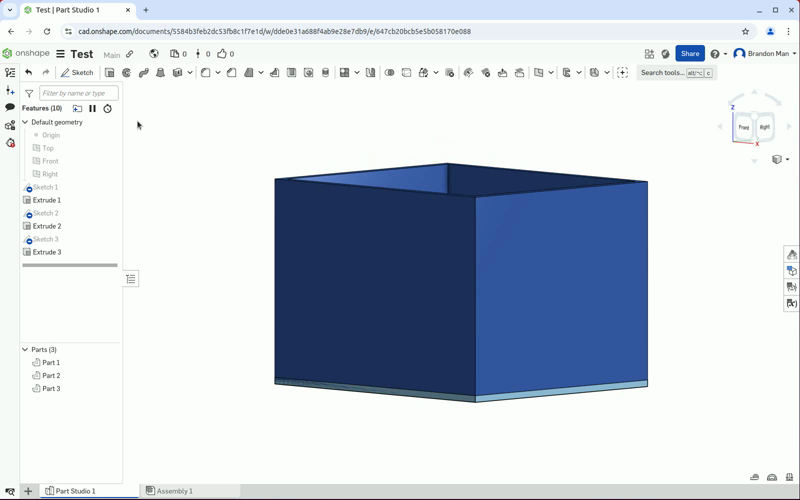
key(left, 3)
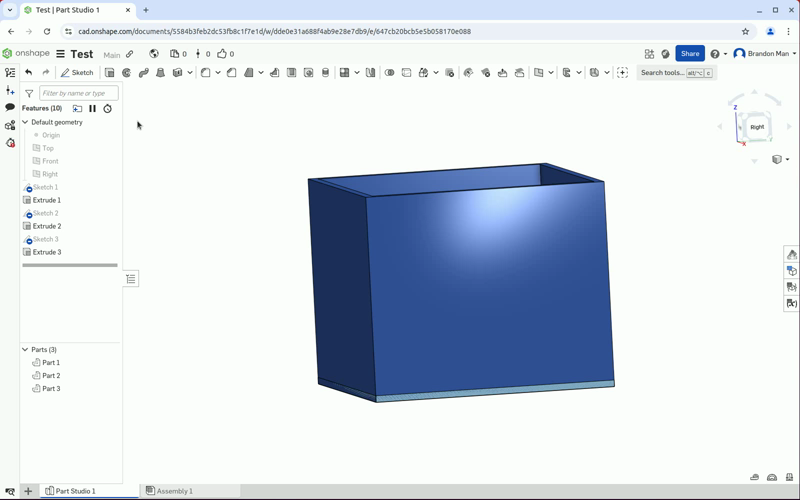
key(right, 3)
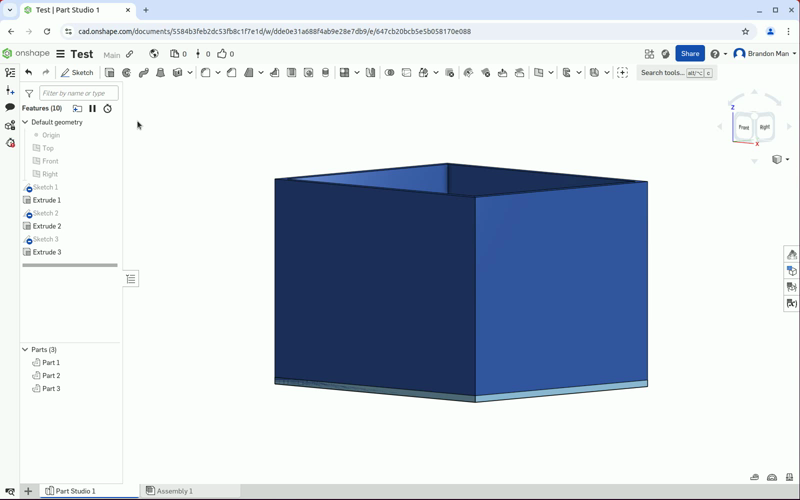
key(down, 3)
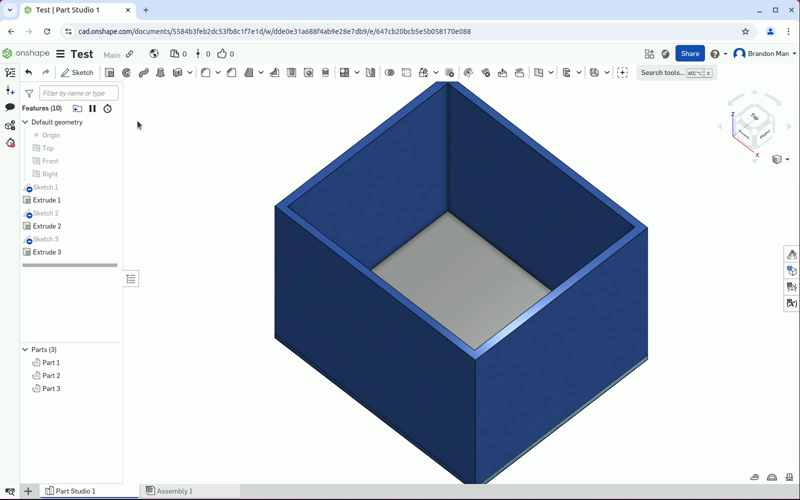
mouse_move(73, 189)
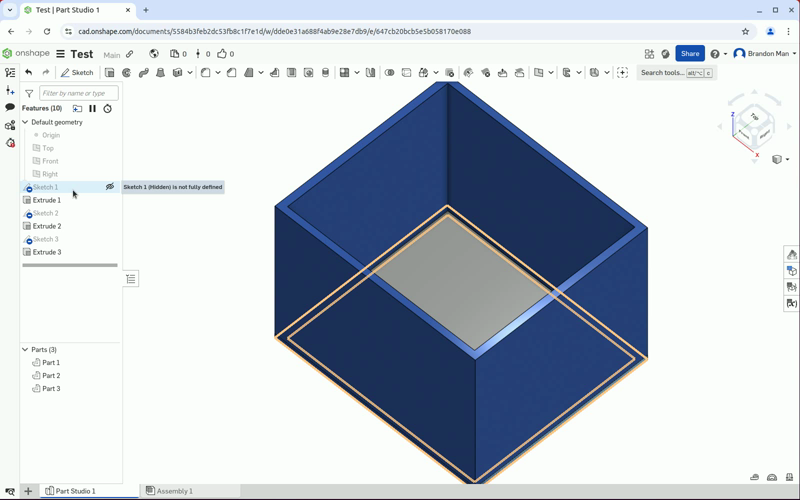
click(73, 189)